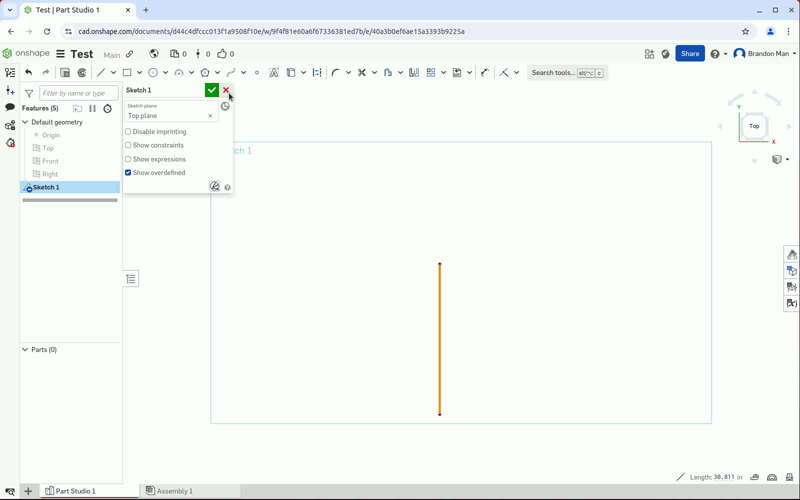
key(shift+h)
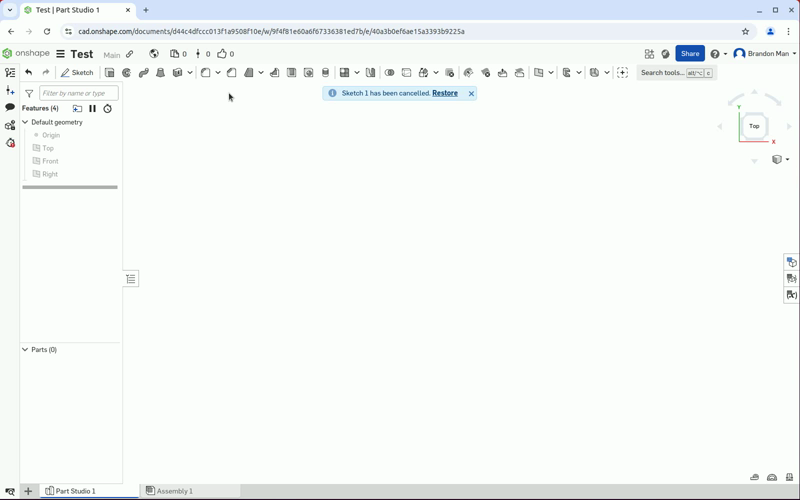
mouse_move(73, 352)
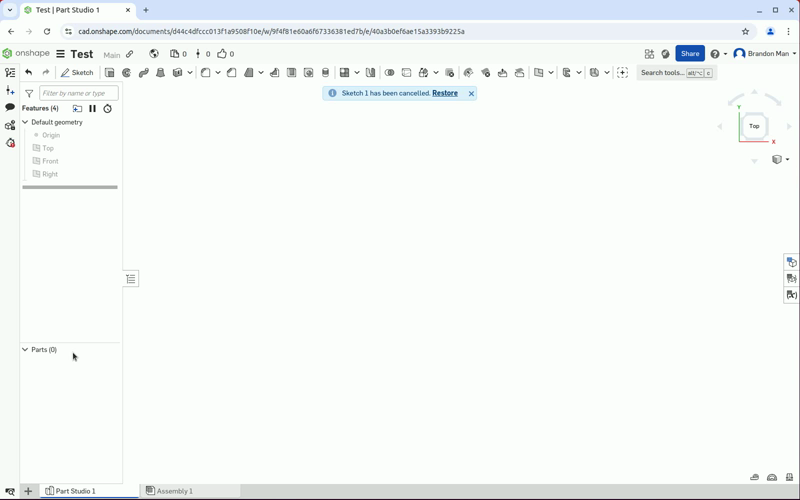
key(y)
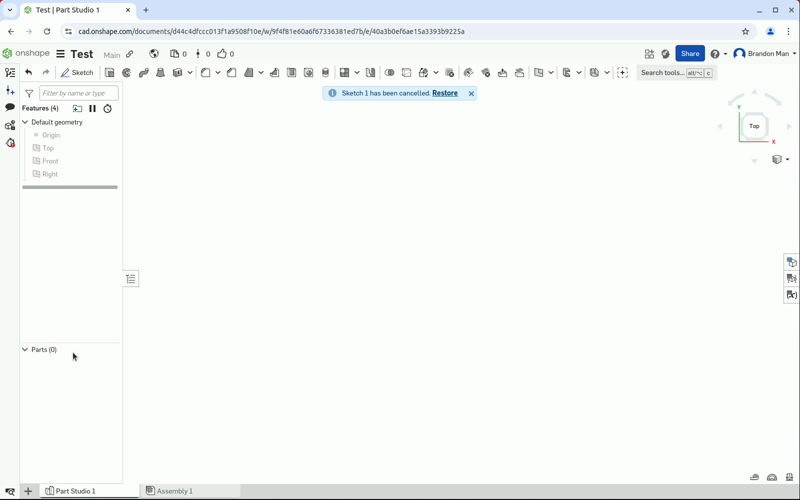
key(shift+p)
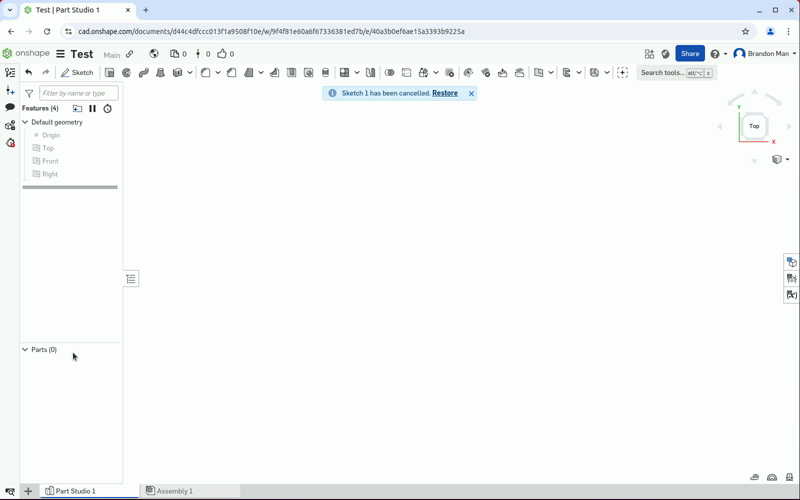
key(space)
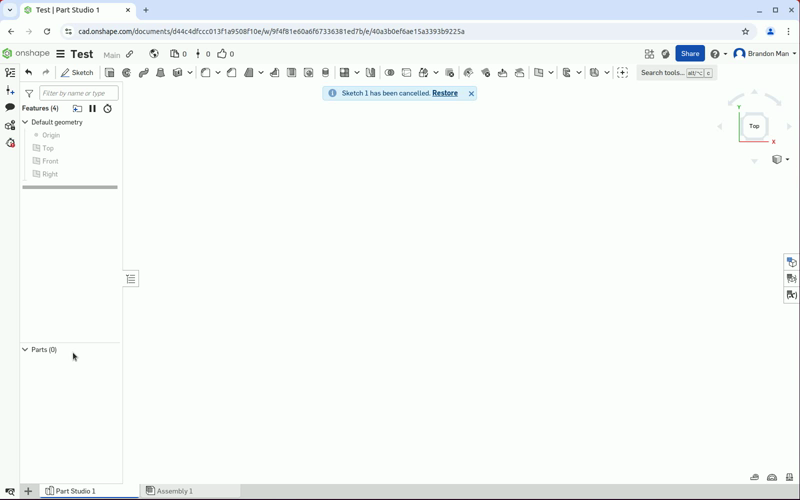
key_down(shift)
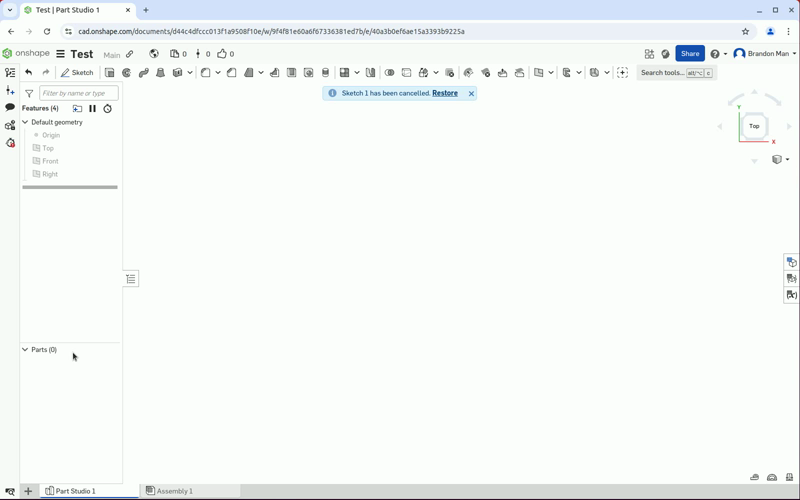
key(up)
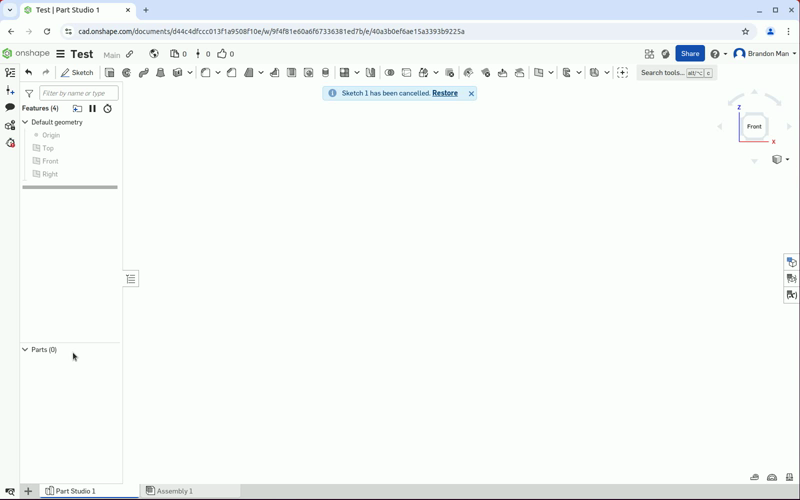
key_up(shift)
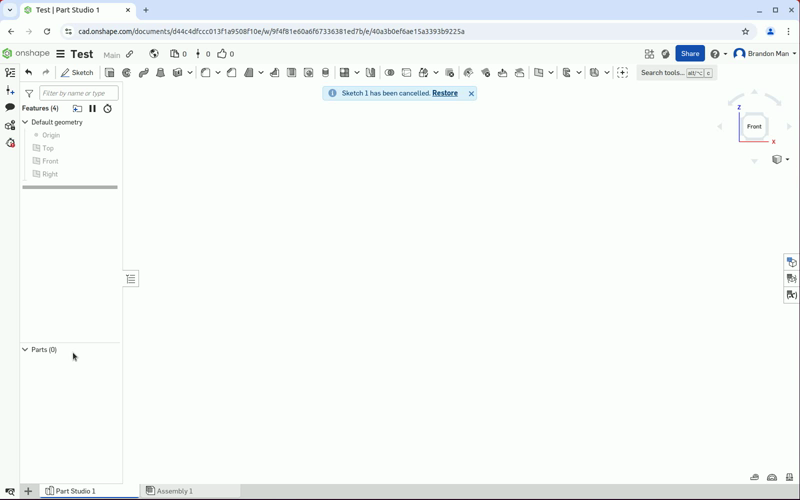
mouse_move(73, 352)
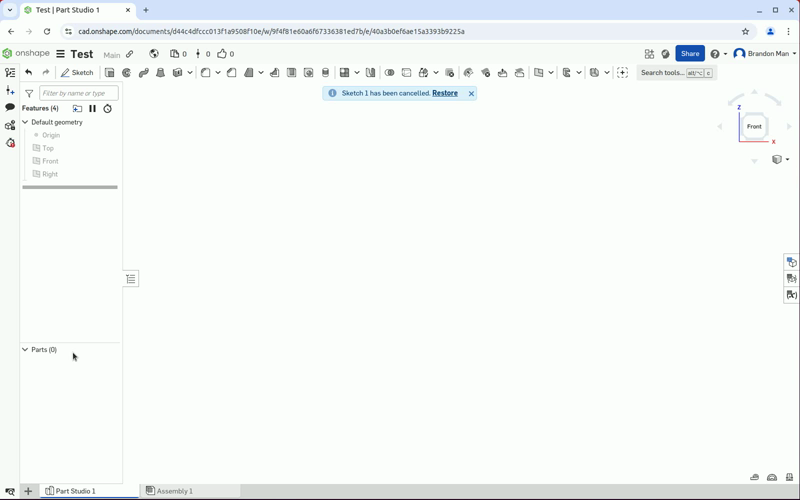
key(shift+y)
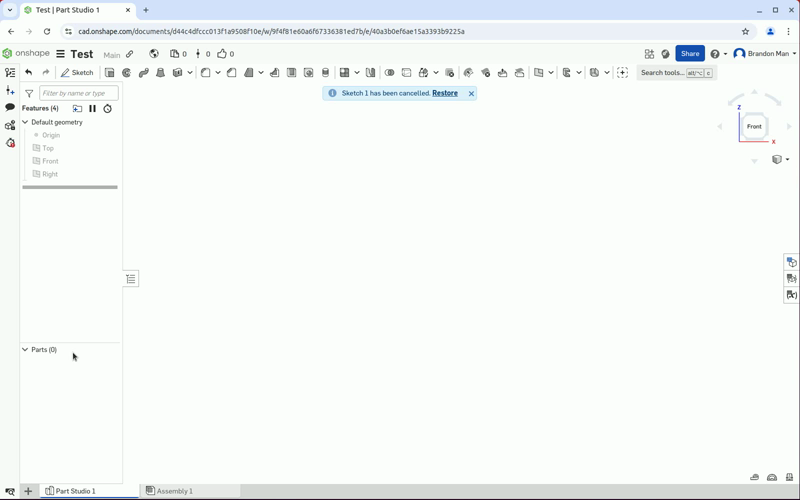
key(shift+s)
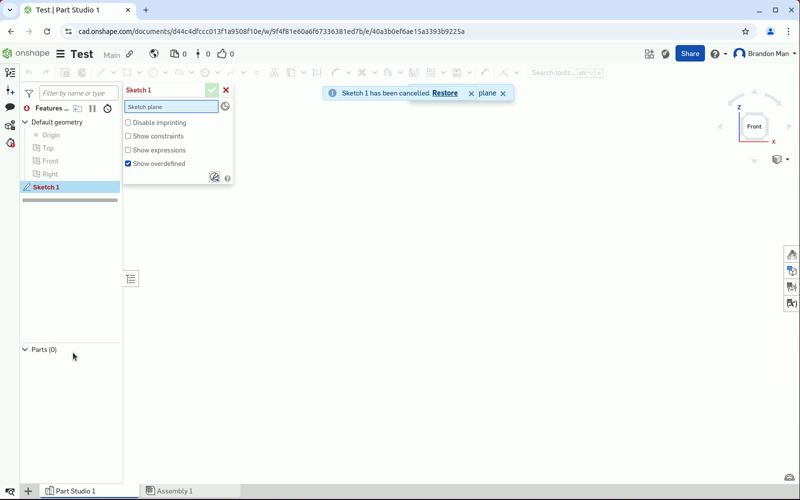
mouse_move(73, 163)
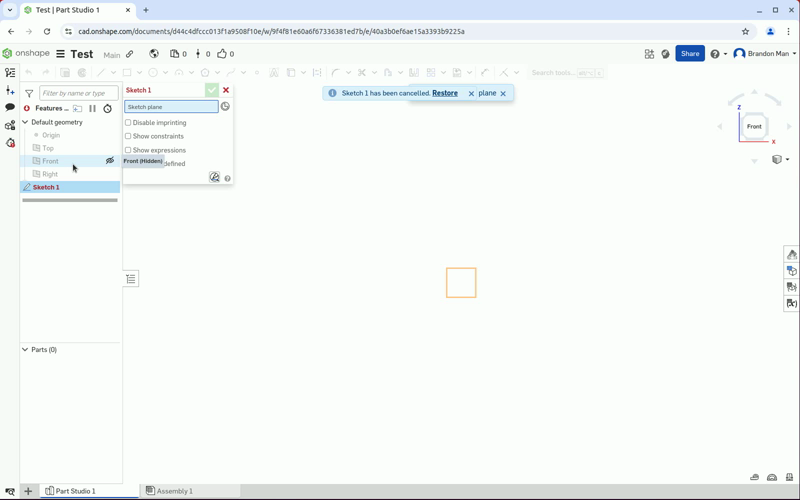
click(73, 163)
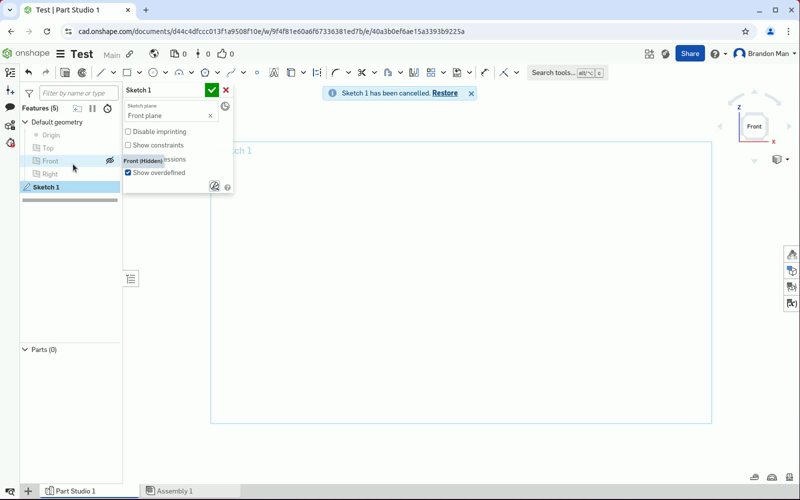
mouse_move(73, 352)
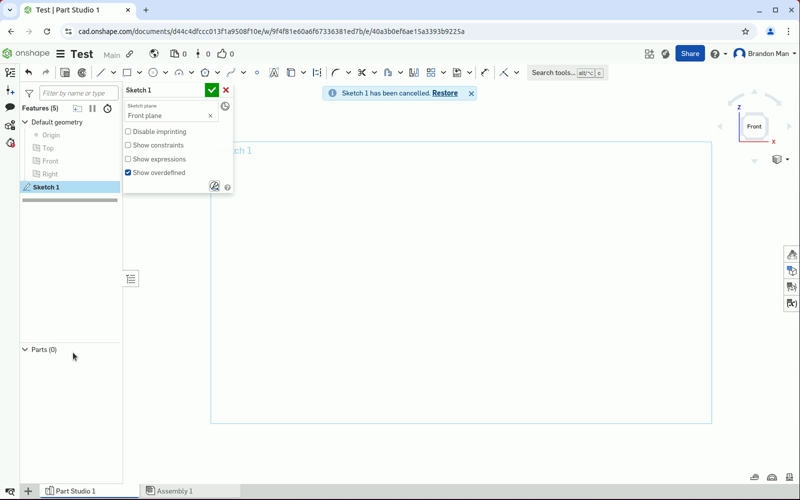
key(y)
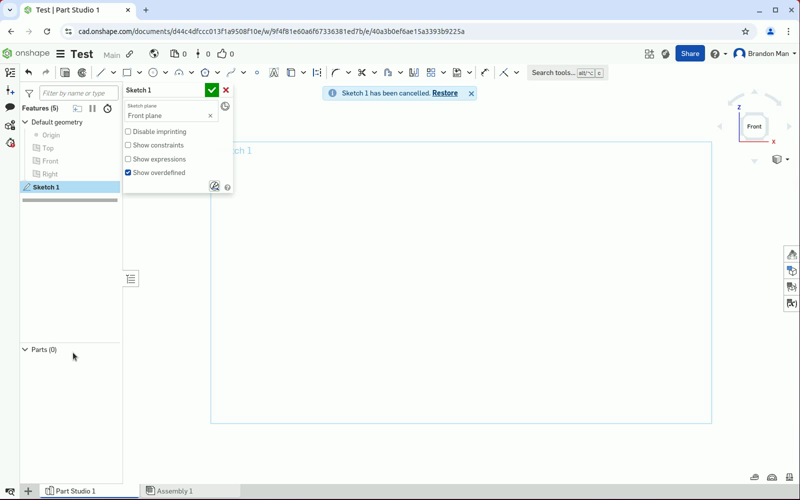
key(l)
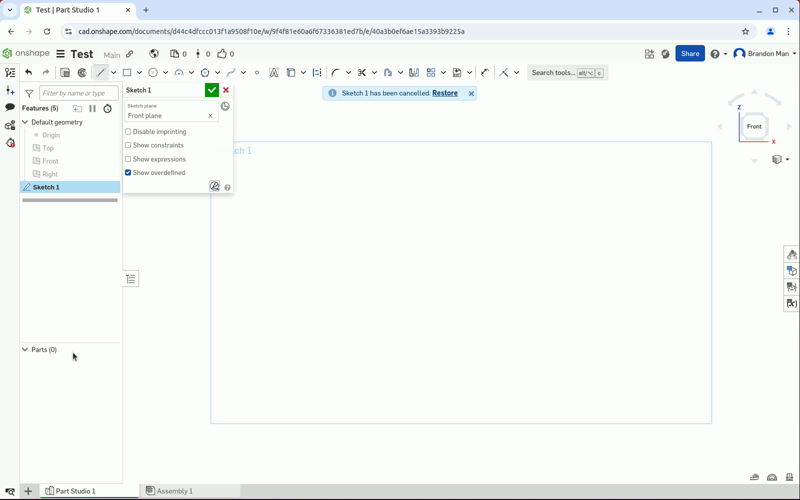
key_down(shift)
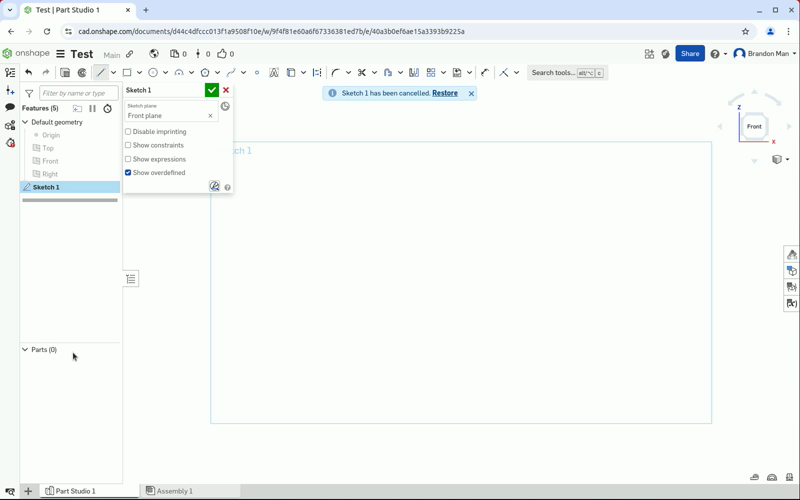
mouse_move(404, 339)
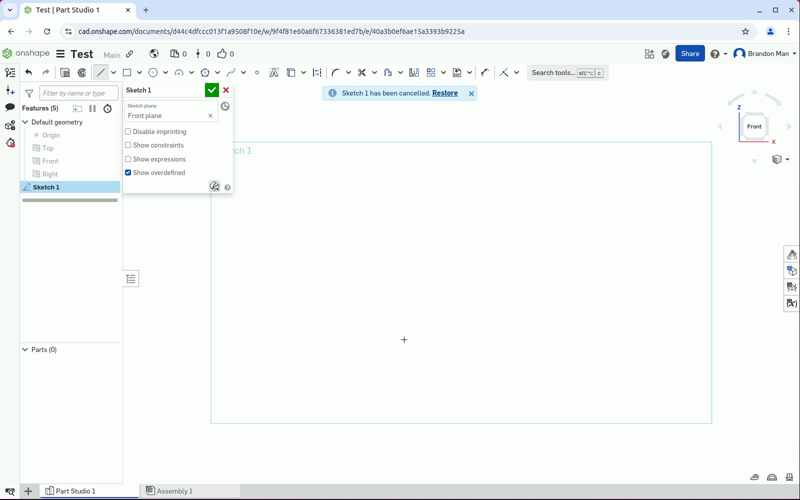
click(404, 339)
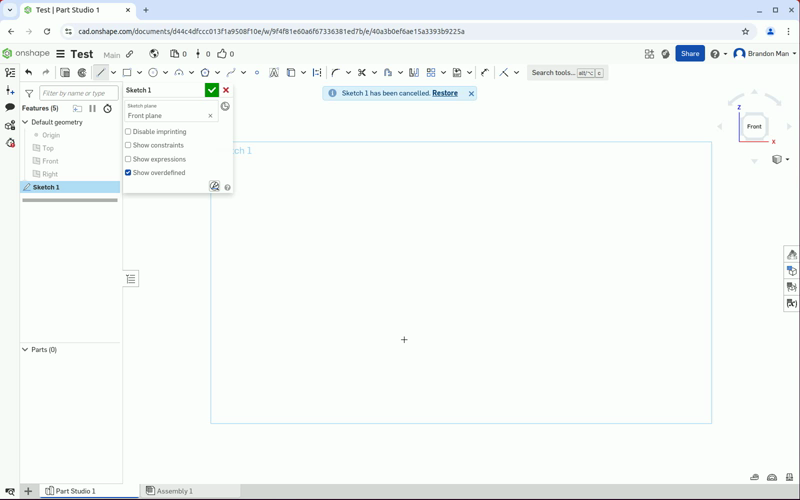
key_up(shift)
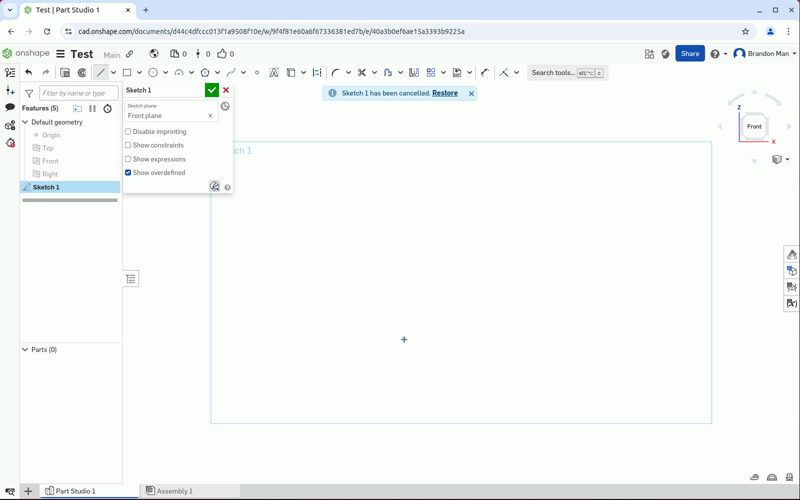
key_down(shift)
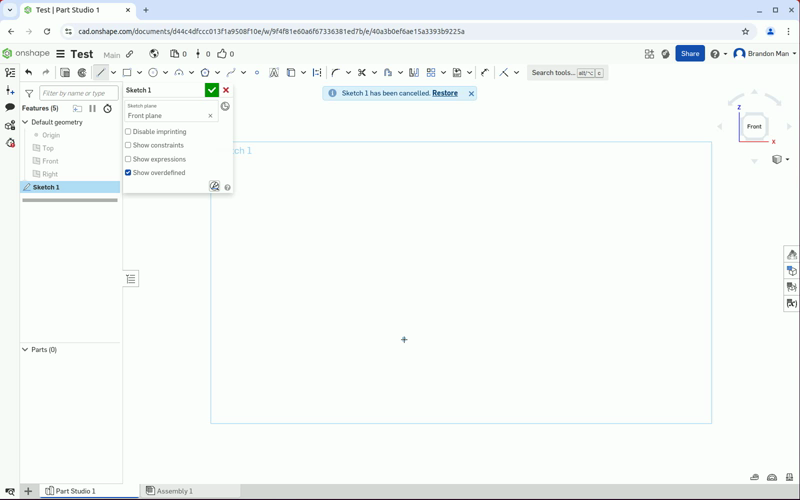
mouse_move(516, 339)
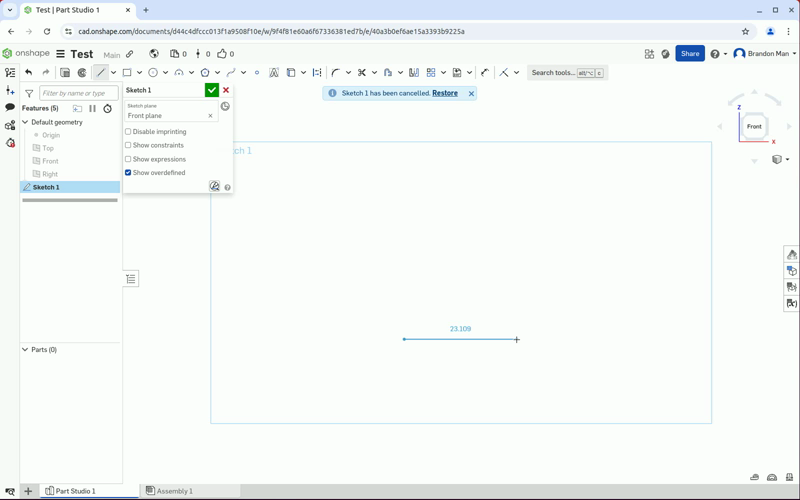
click(516, 339)
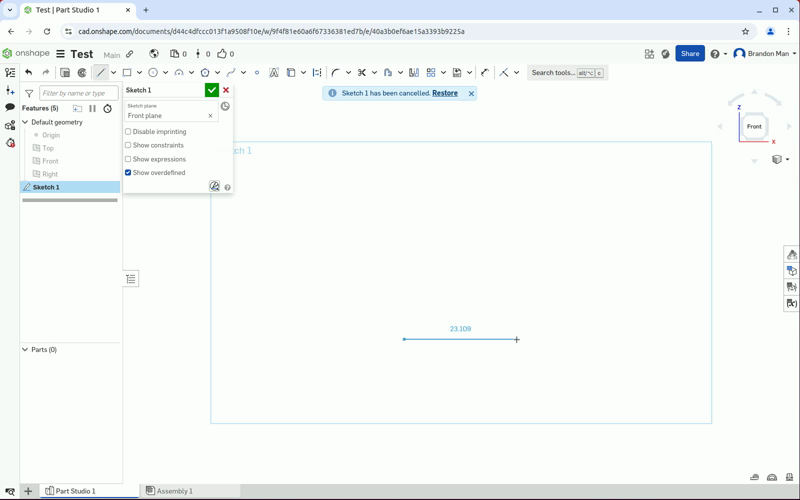
key_up(shift)
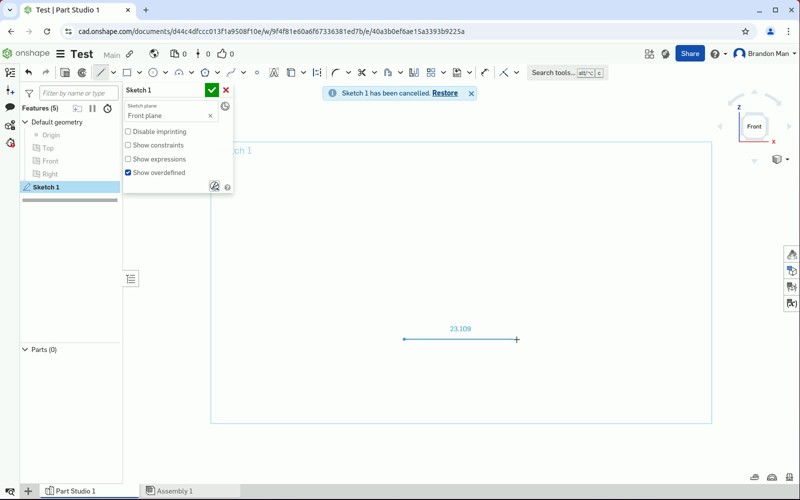
key_down(shift)
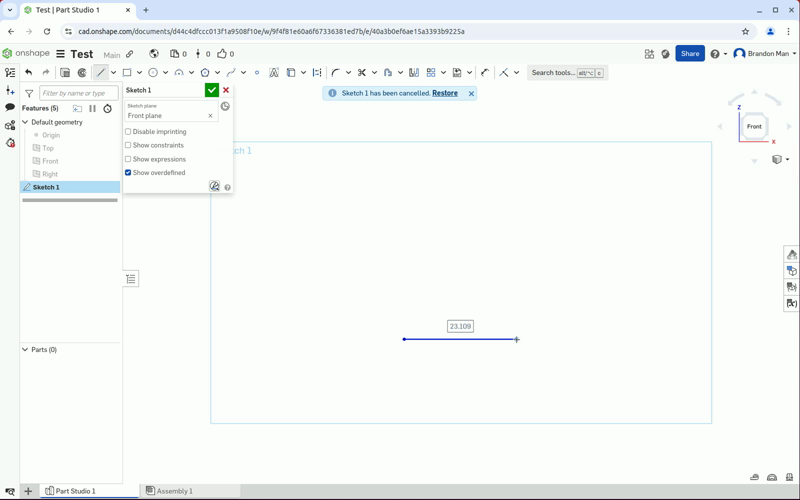
mouse_move(516, 226)
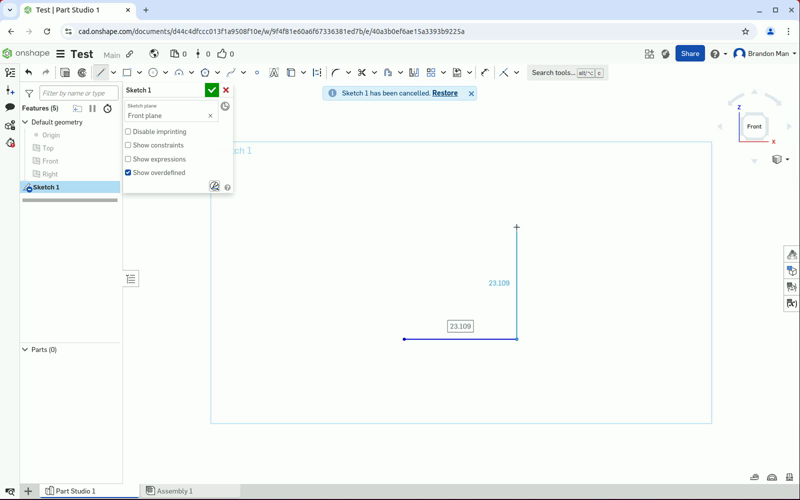
click(516, 226)
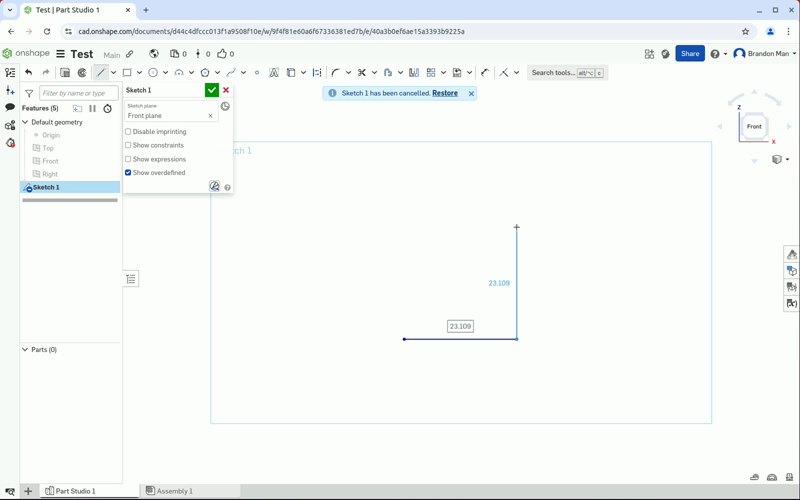
key_up(shift)
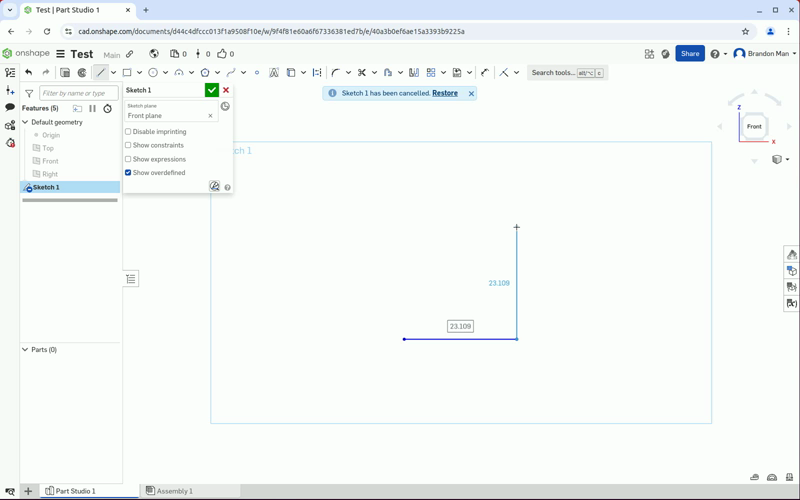
key_down(shift)
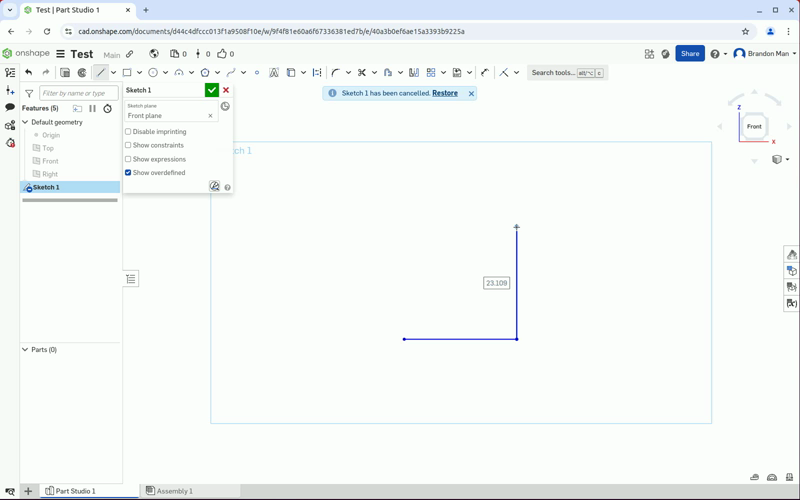
mouse_move(404, 226)
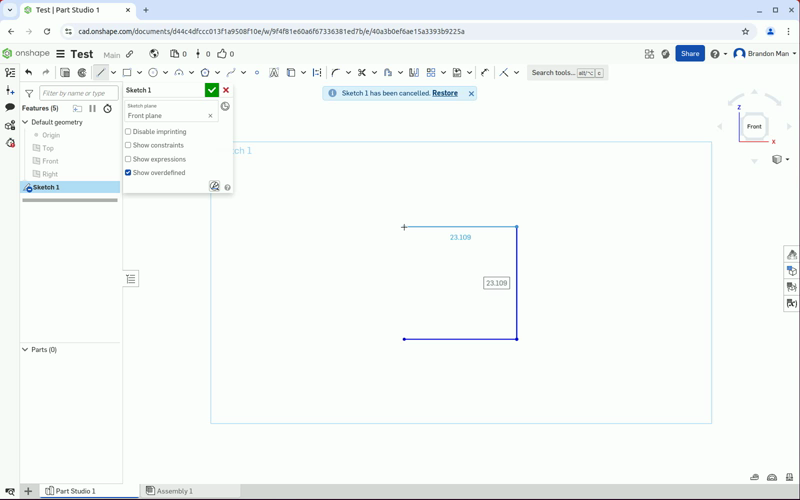
click(404, 226)
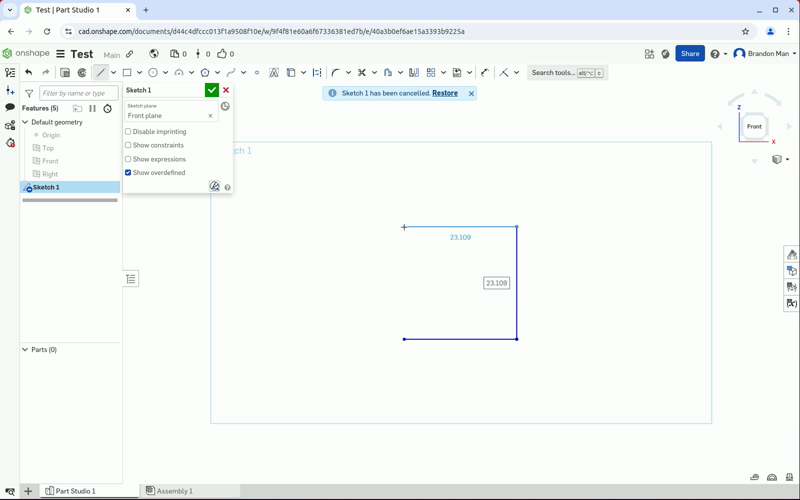
key_up(shift)
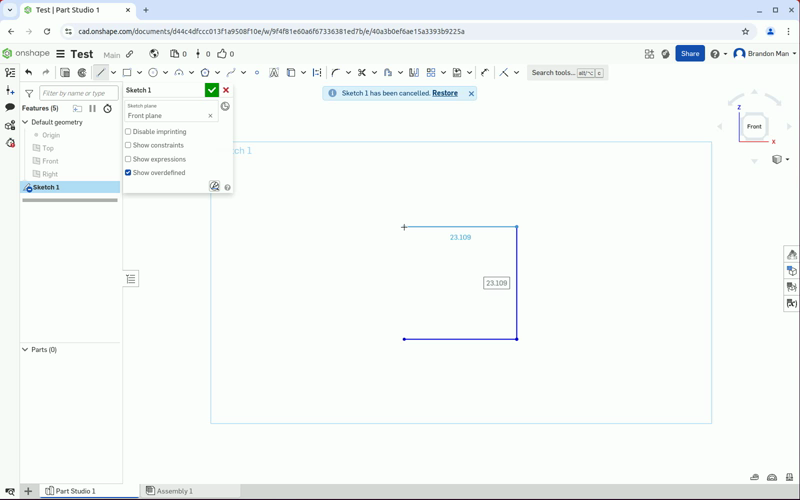
key_down(shift)
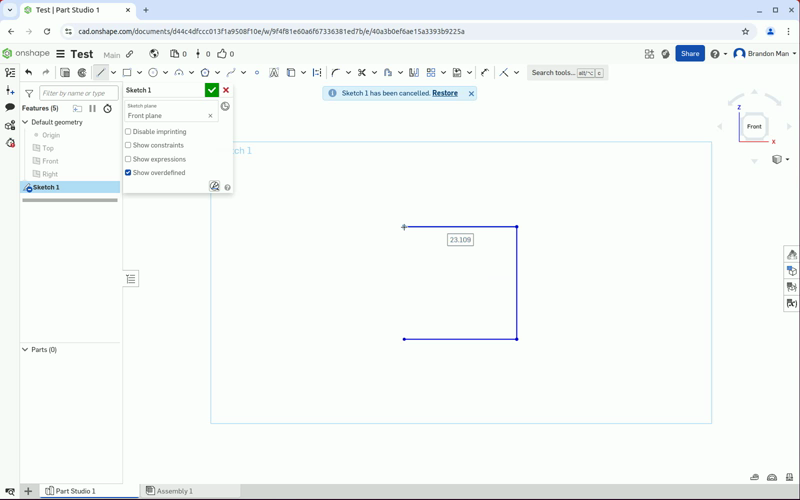
mouse_move(404, 339)
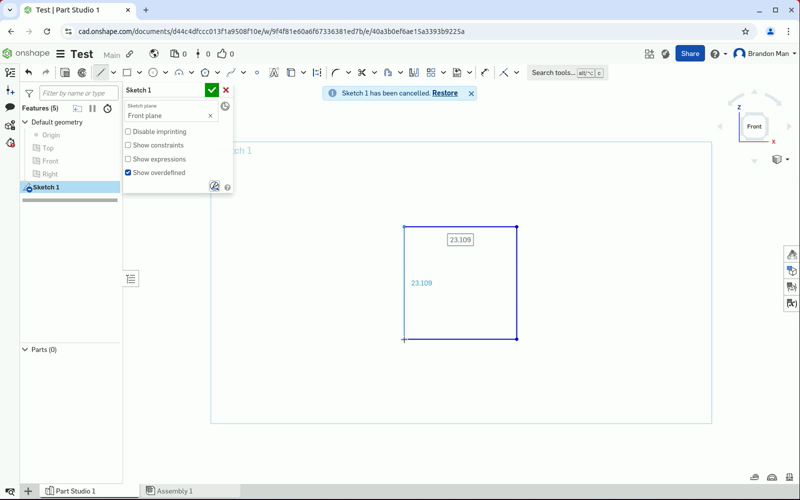
key_up(shift)
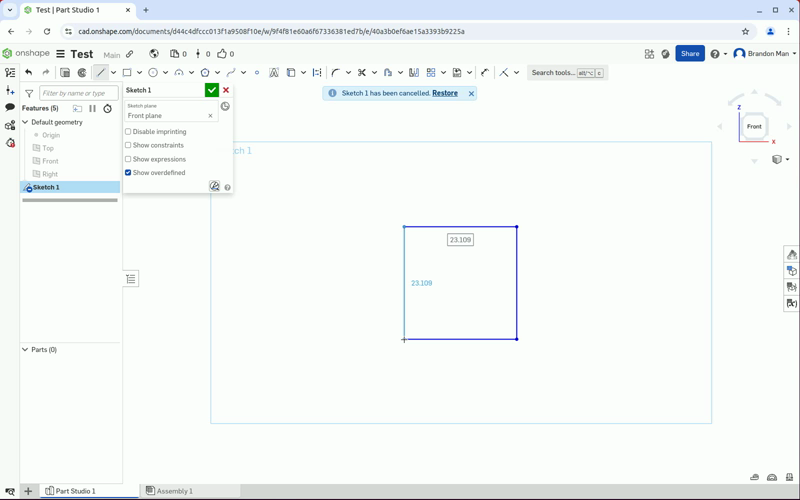
click(404, 339)
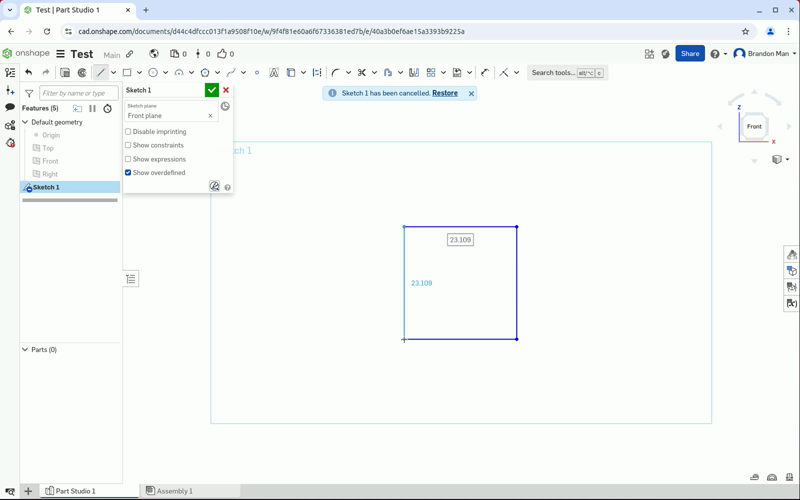
key(esc)
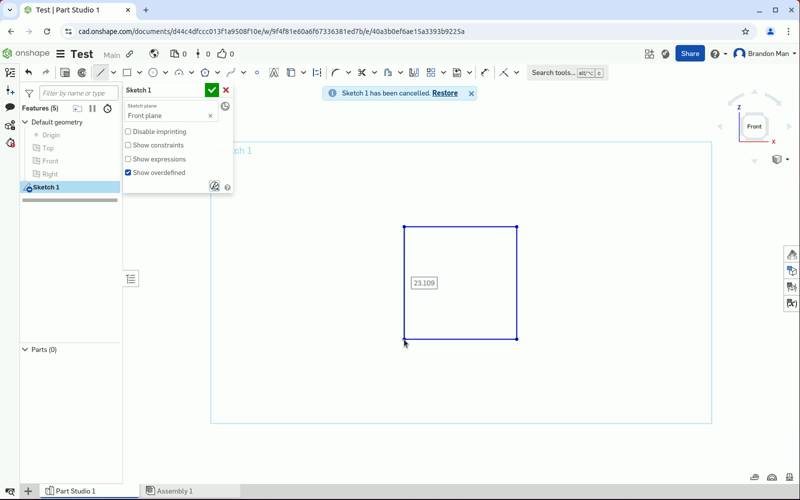
mouse_move(421, 324)
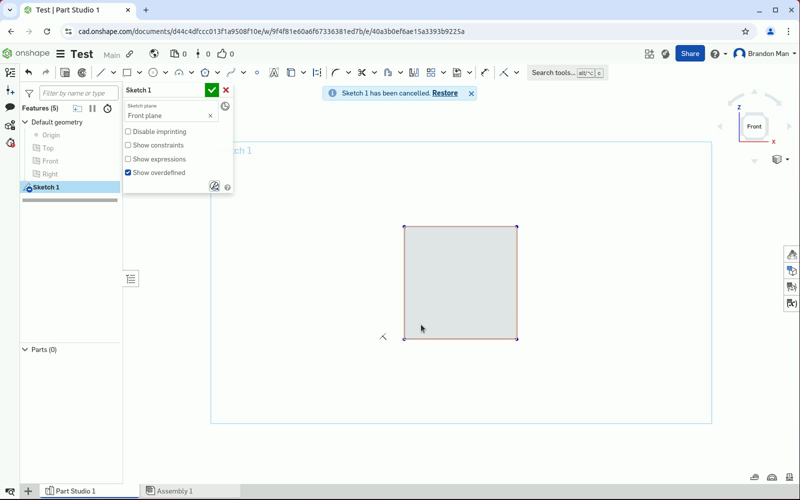
click(421, 324)
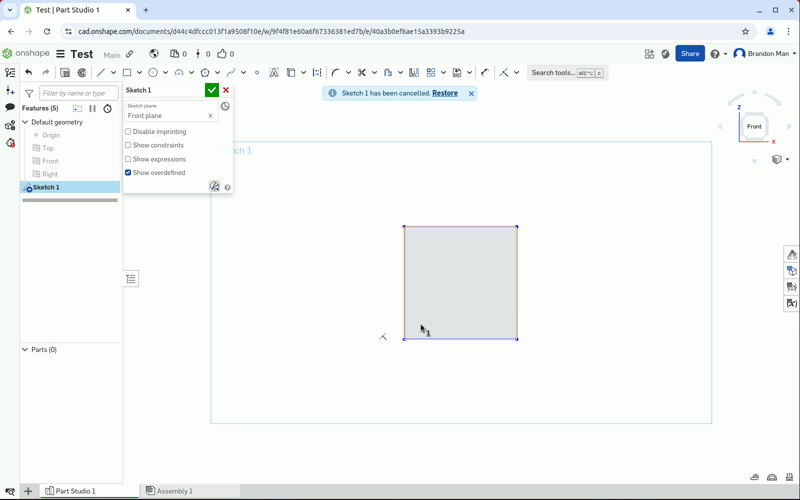
mouse_move(73, 352)
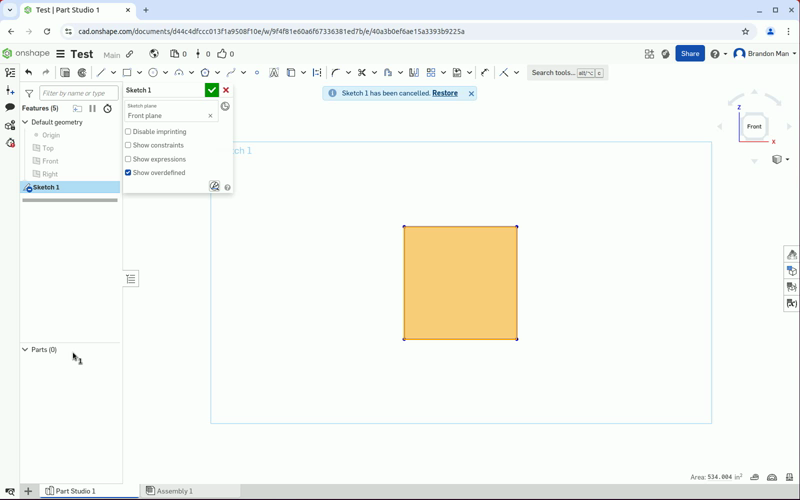
key(shift+y)
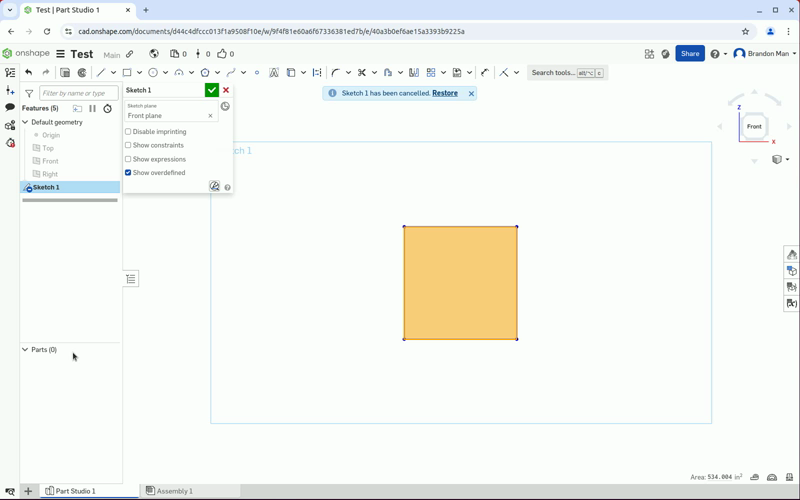
key(shift+e)
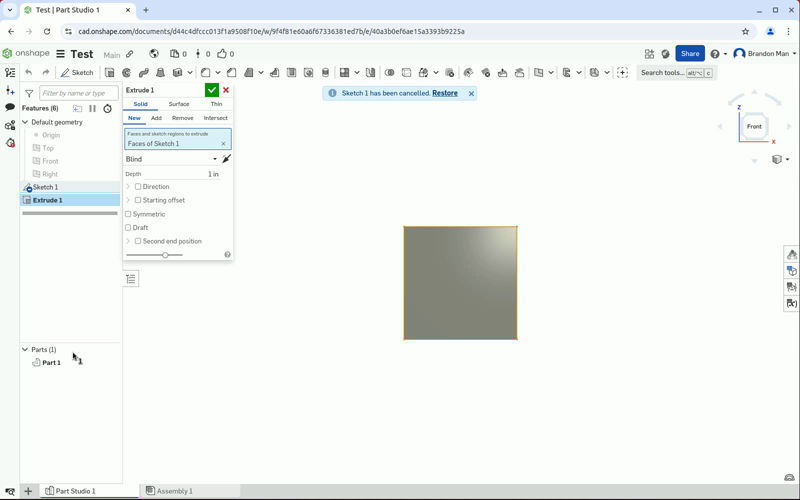
mouse_move(143, 106)
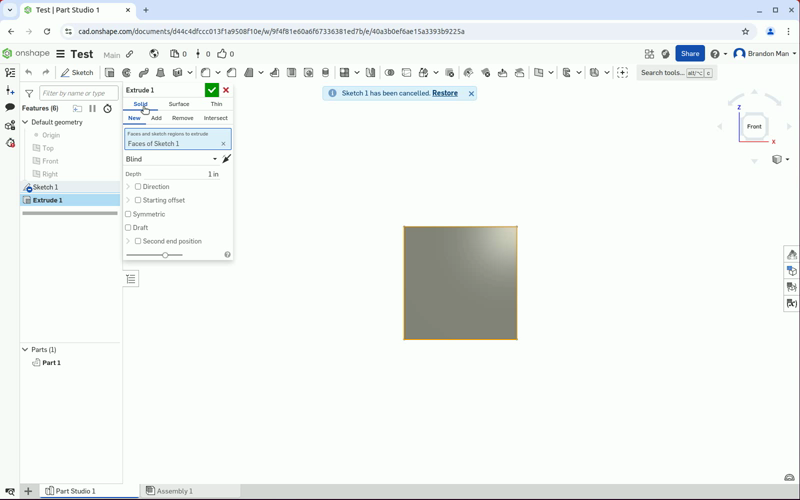
click(143, 106)
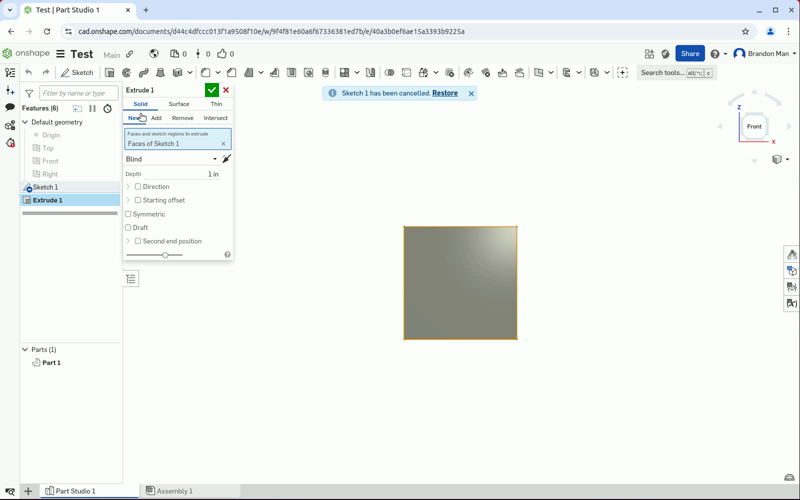
mouse_move(137, 120)
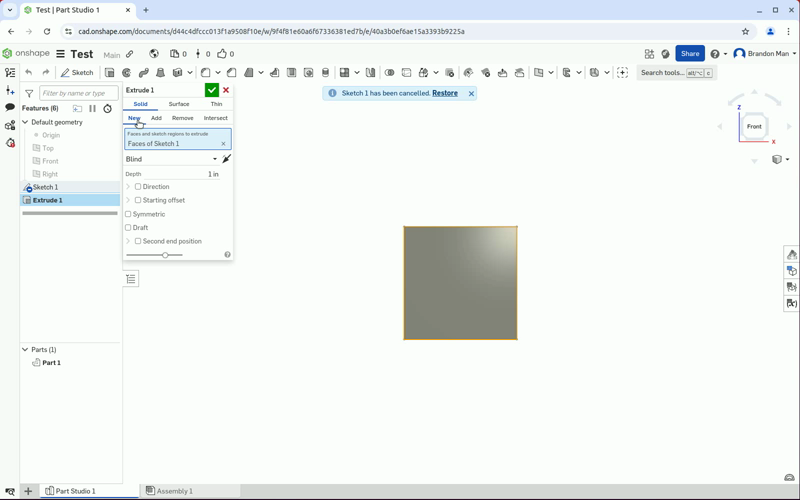
click(137, 120)
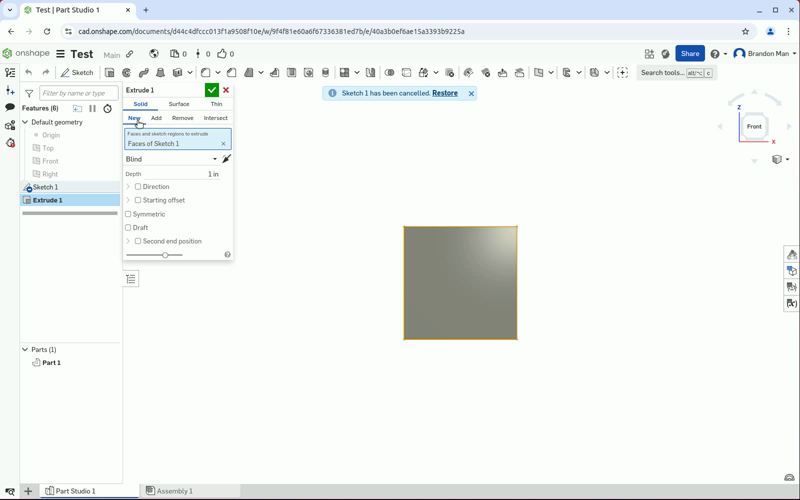
key(tab, 4)
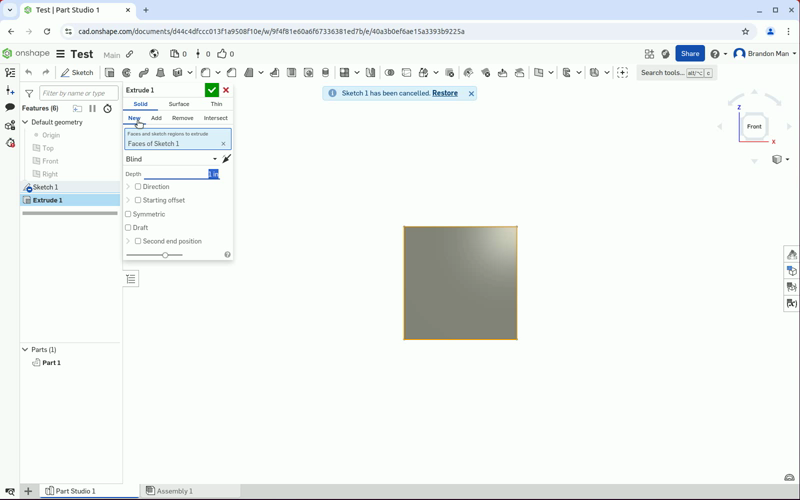
text(23.108)
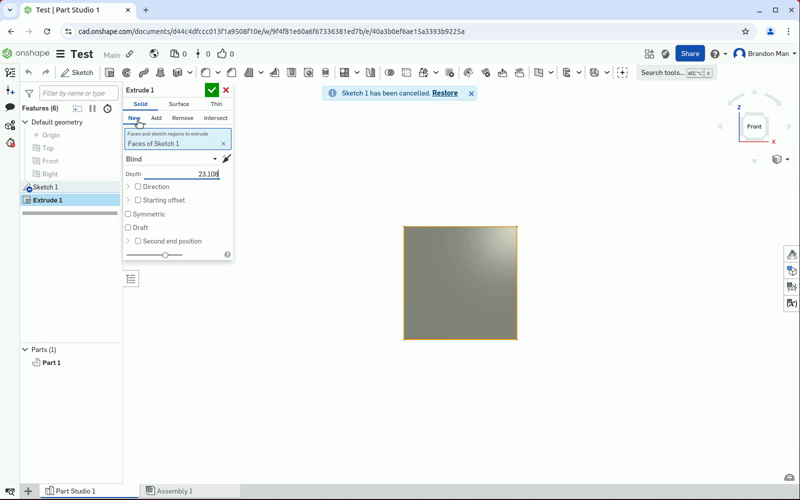
key(enter)
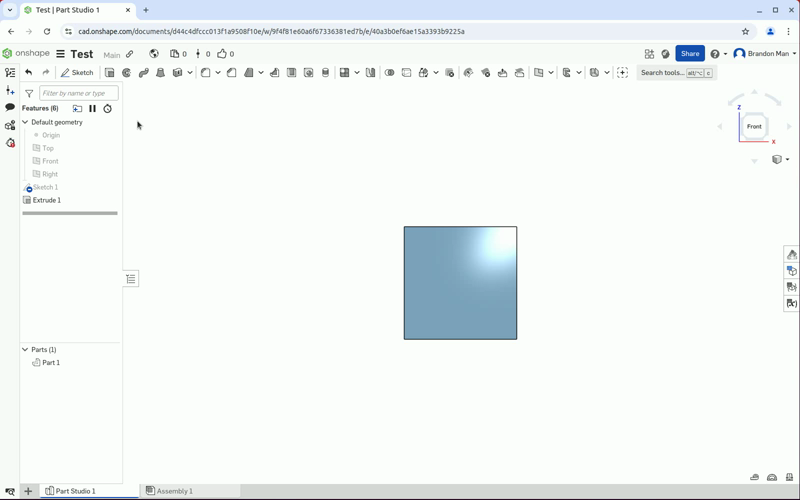
key(shift+h)
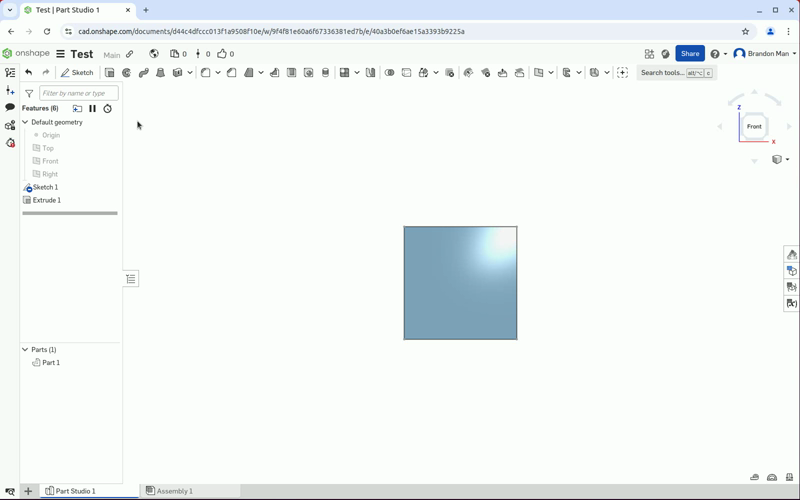
key(shift+h)
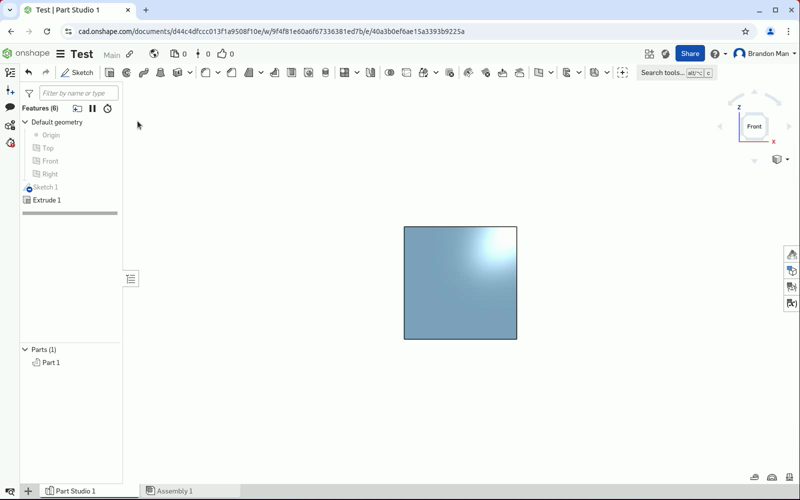
mouse_move(73, 189)
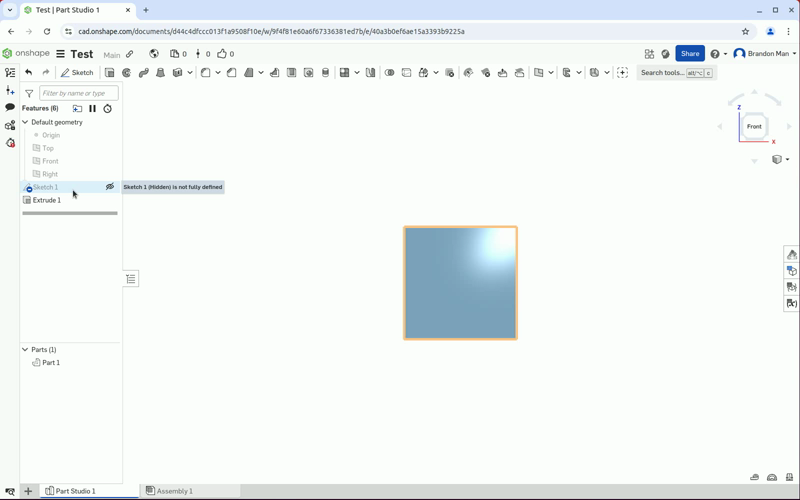
click(73, 189)
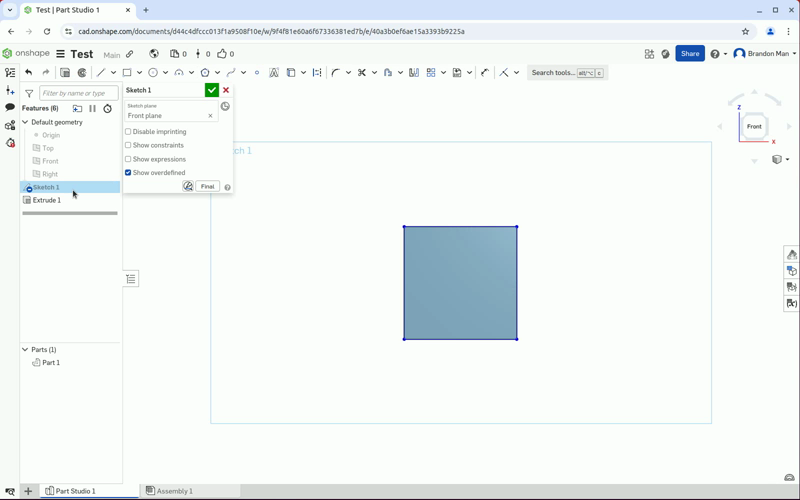
mouse_move(229, 92)
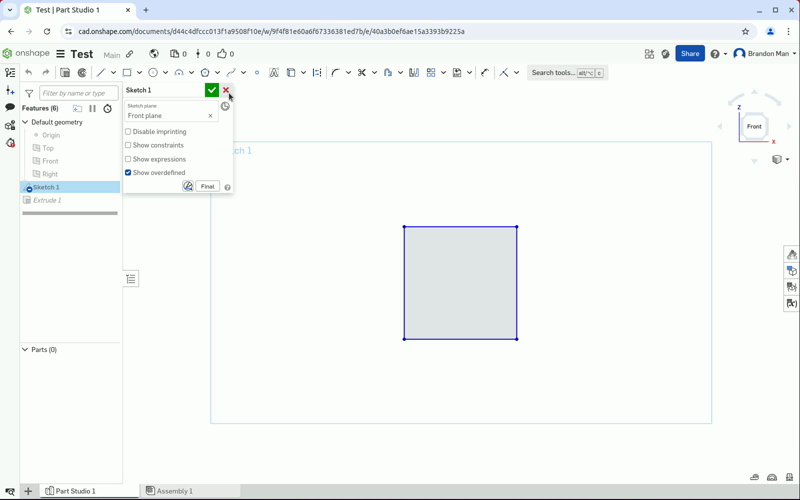
click(229, 92)
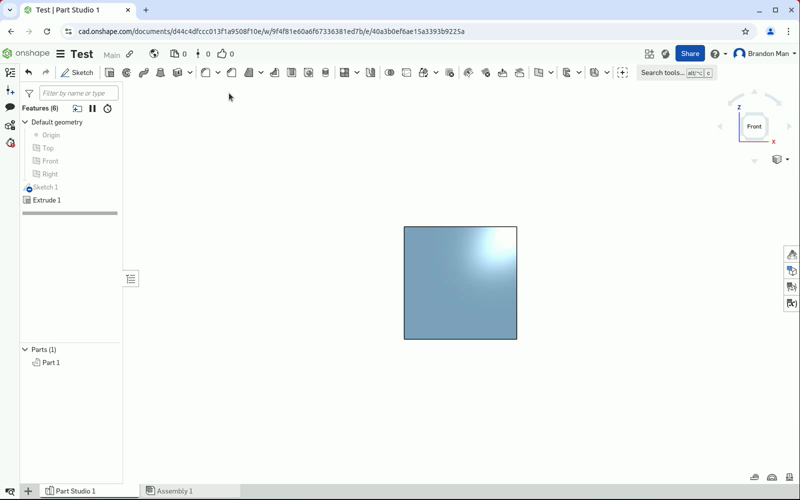
mouse_move(541, 75)
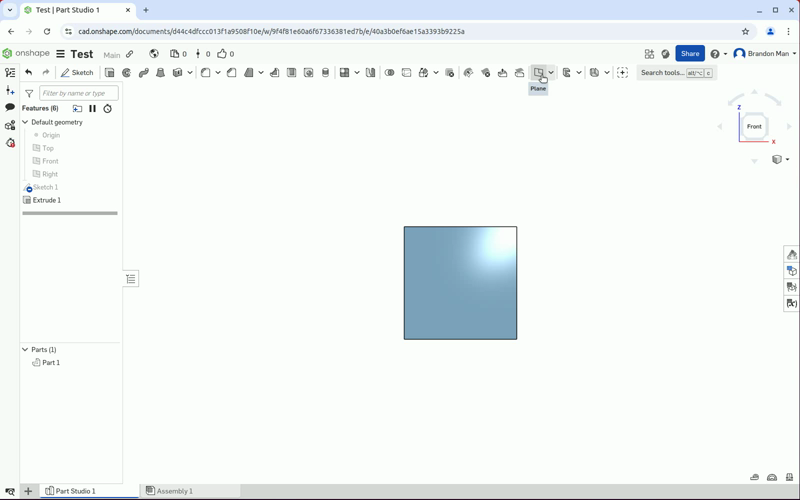
click(541, 75)
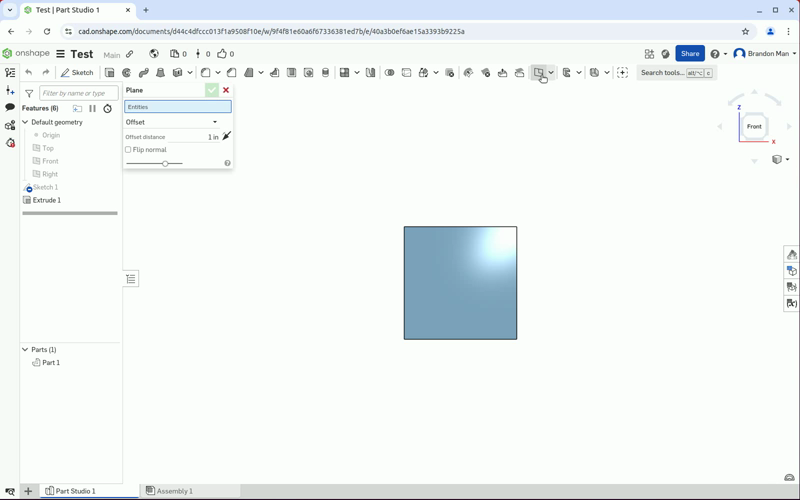
mouse_move(73, 163)
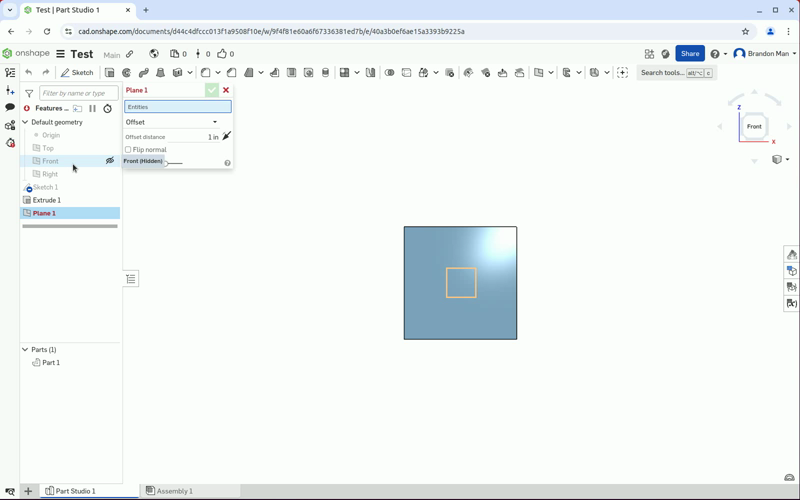
click(73, 163)
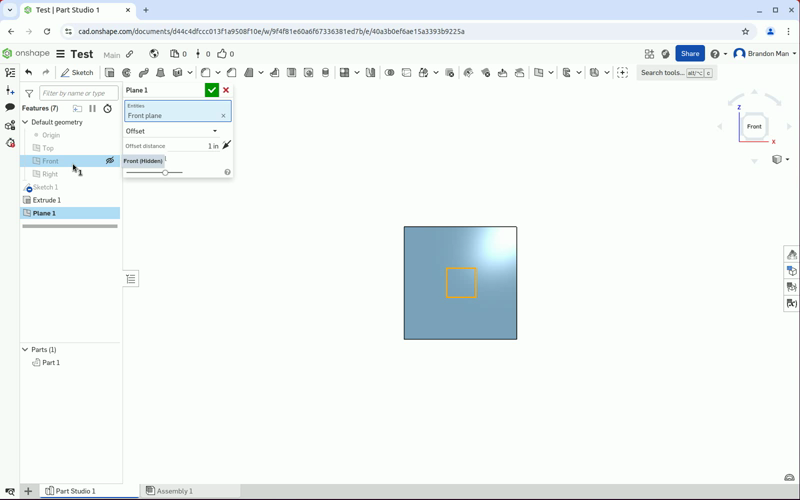
key(tab, 2)
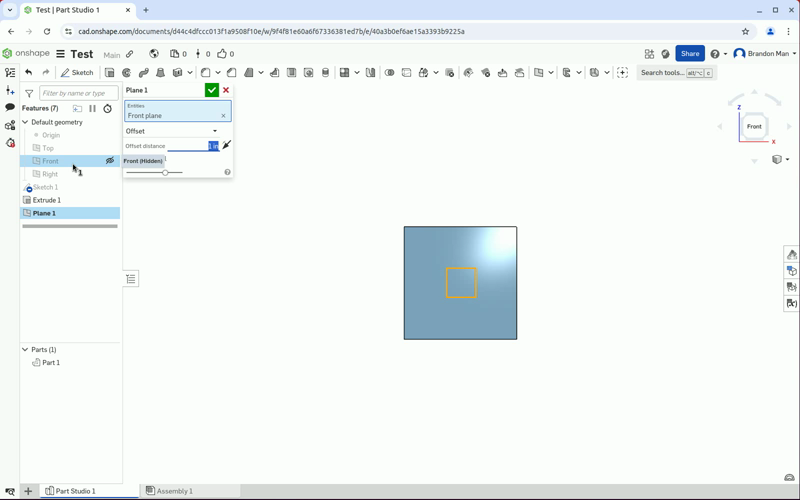
text(23.108)
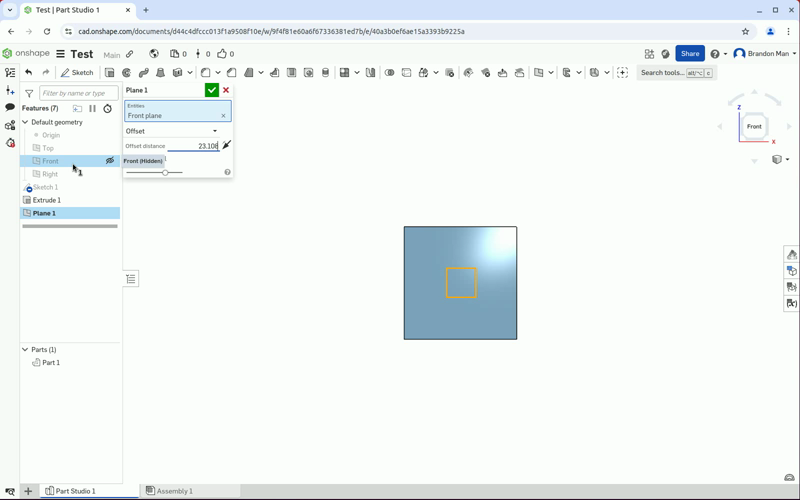
key(enter, 2)
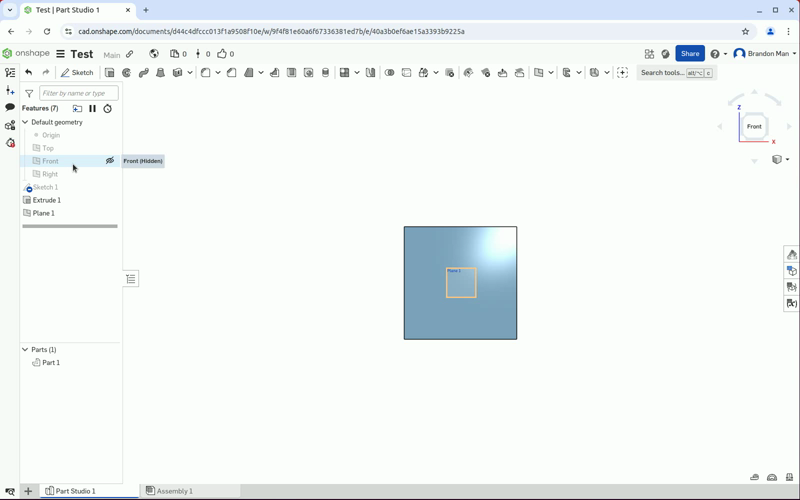
key(shift+s)
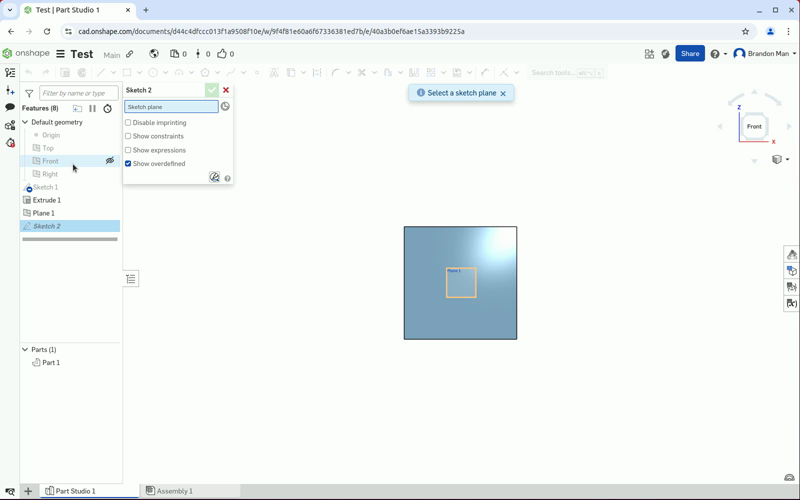
mouse_move(73, 215)
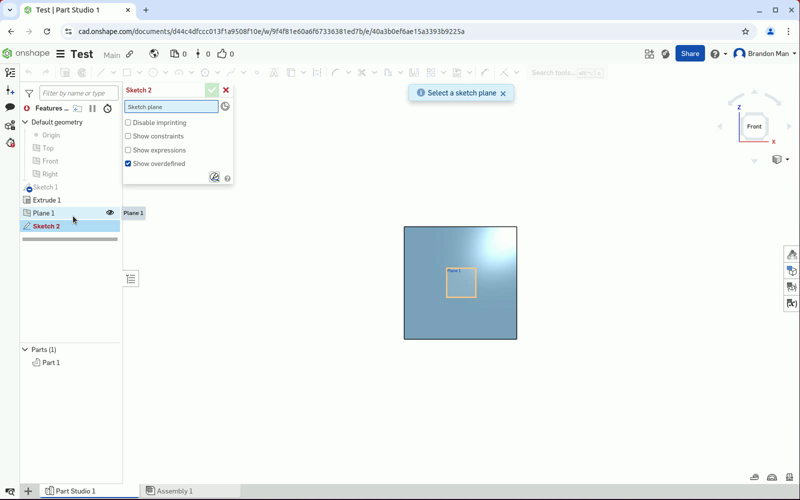
click(73, 215)
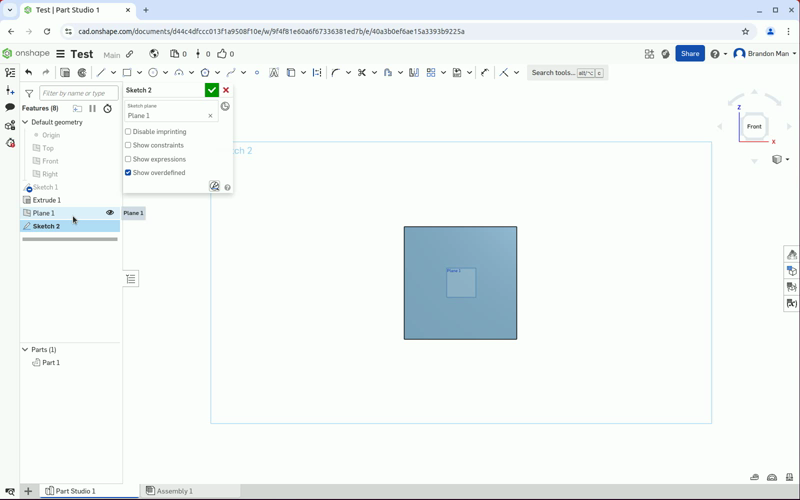
mouse_move(73, 352)
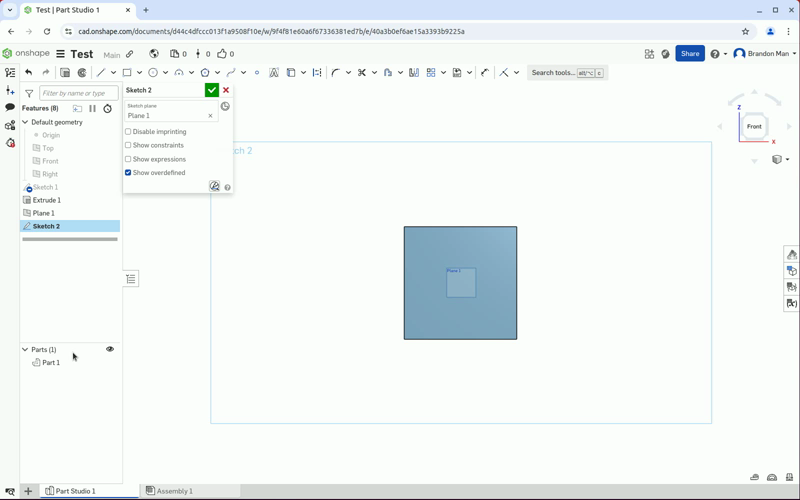
key(y)
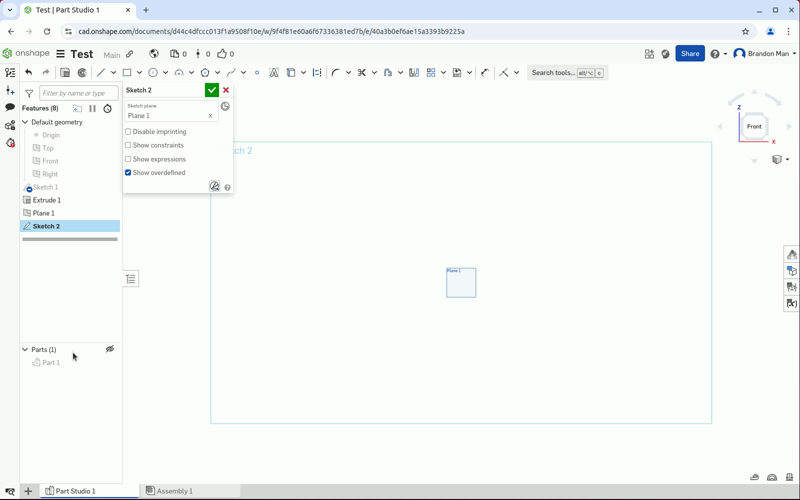
key(l)
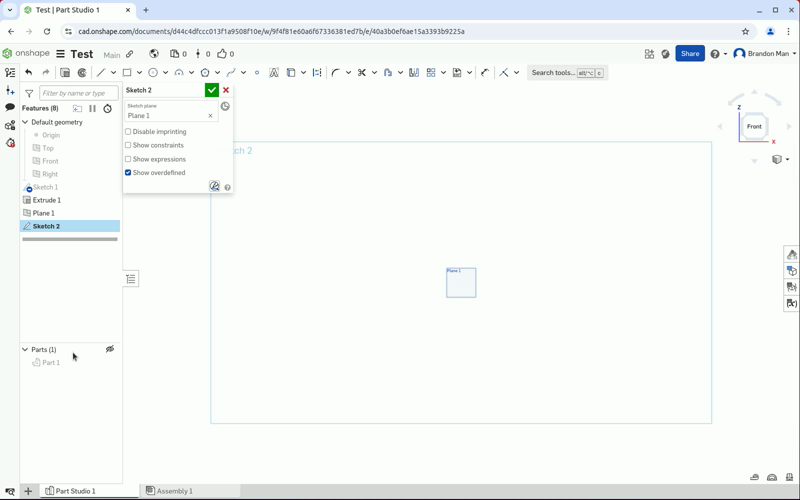
key_down(shift)
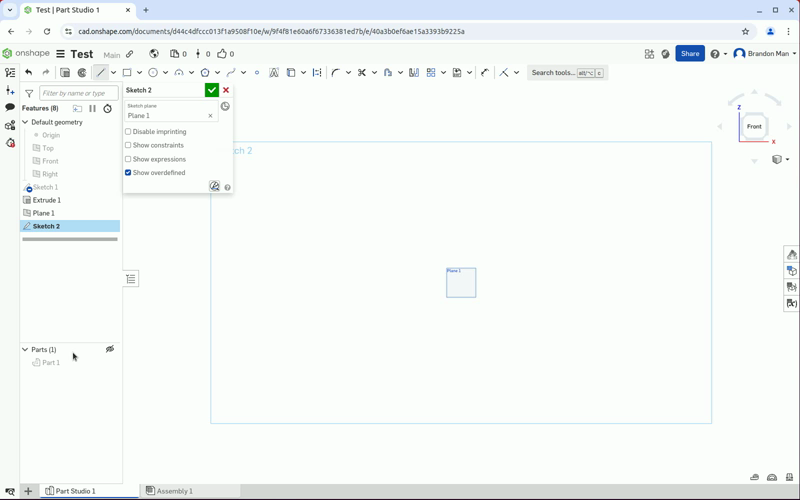
mouse_move(410, 333)
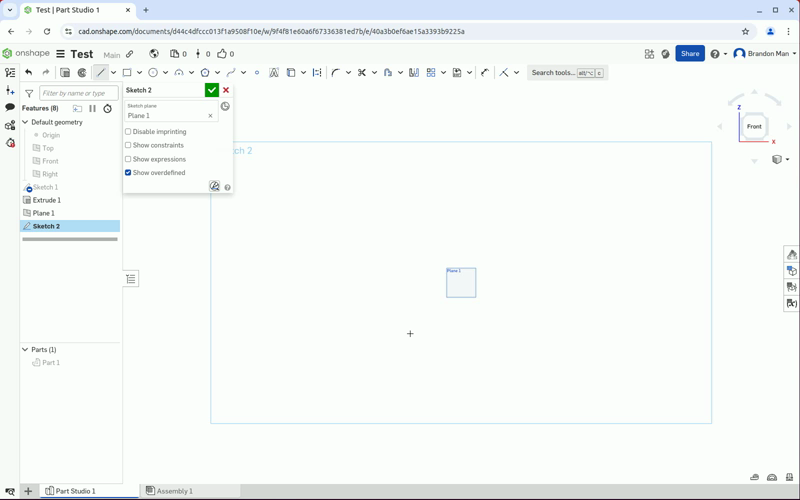
click(410, 333)
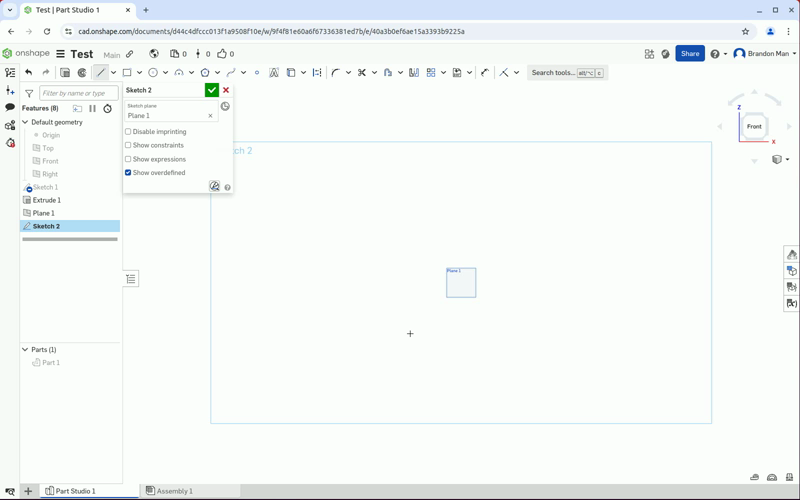
key_up(shift)
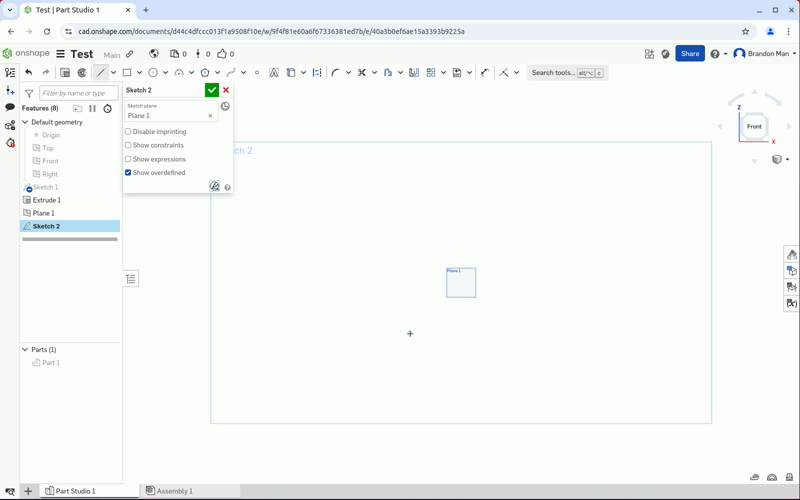
key_down(shift)
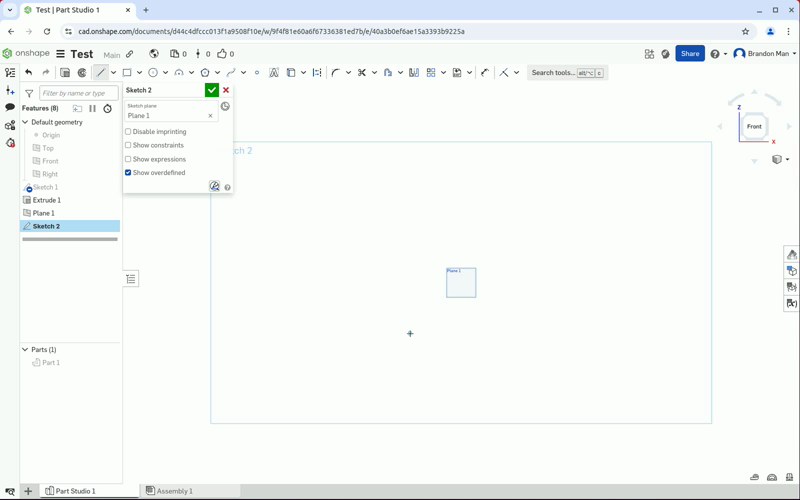
mouse_move(511, 333)
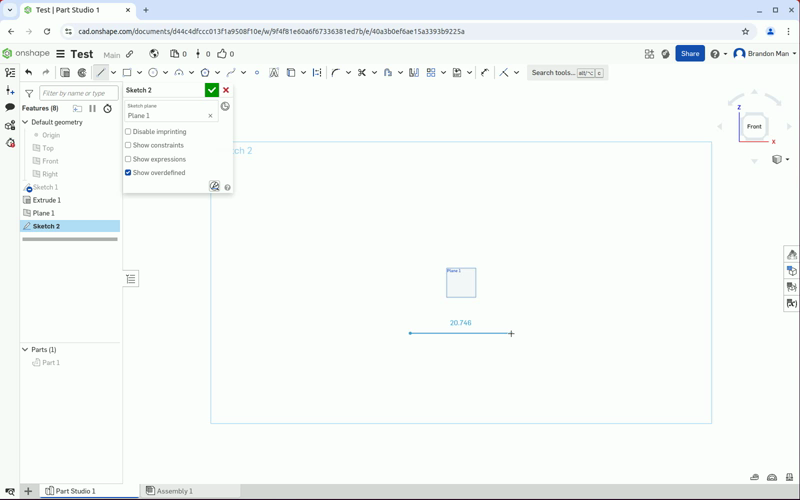
click(511, 333)
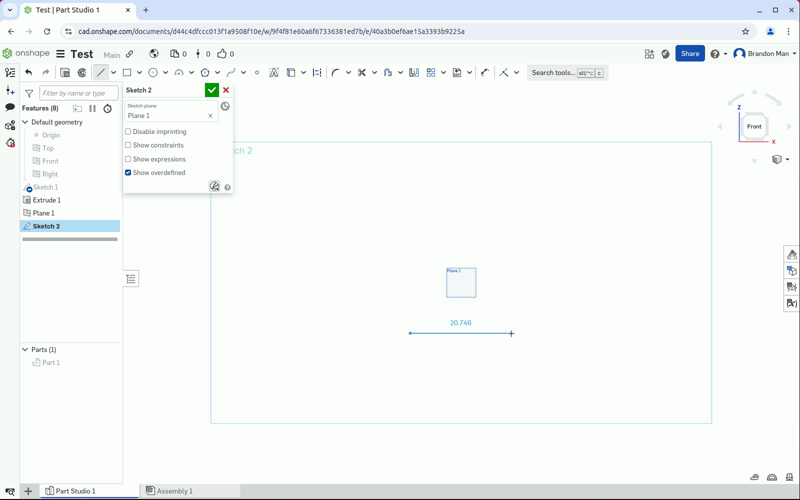
key_up(shift)
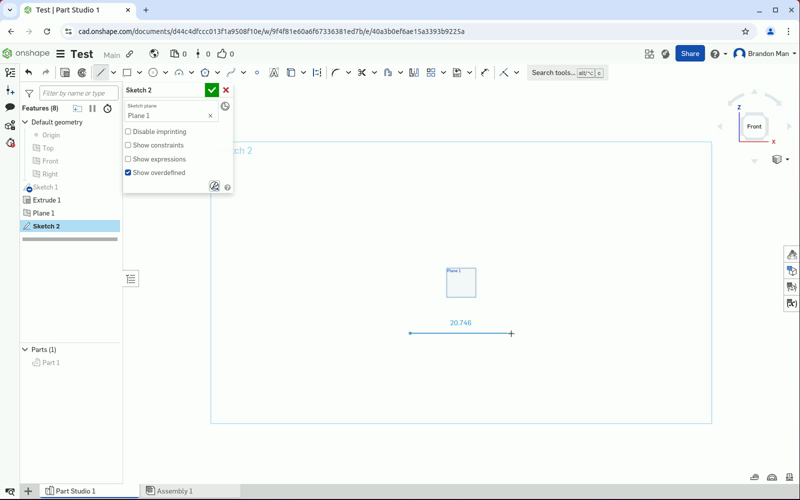
key_down(shift)
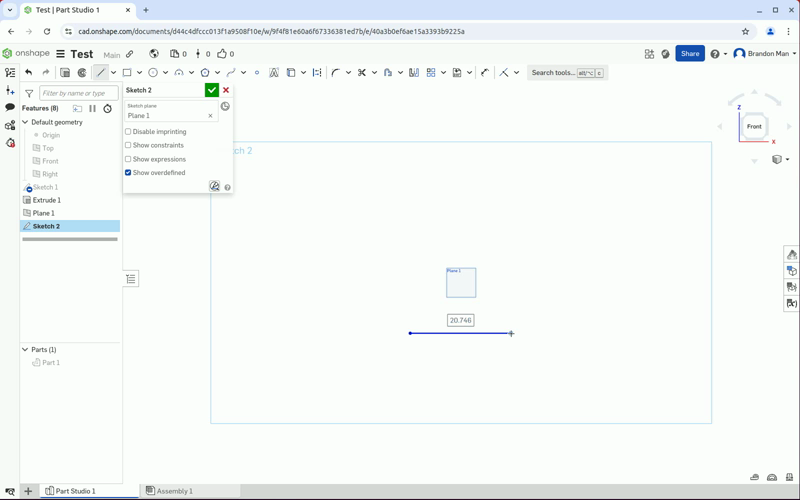
mouse_move(511, 232)
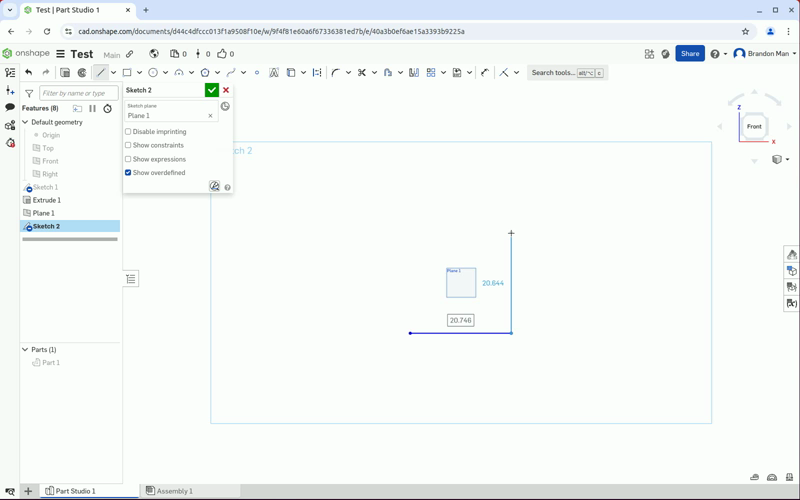
click(511, 232)
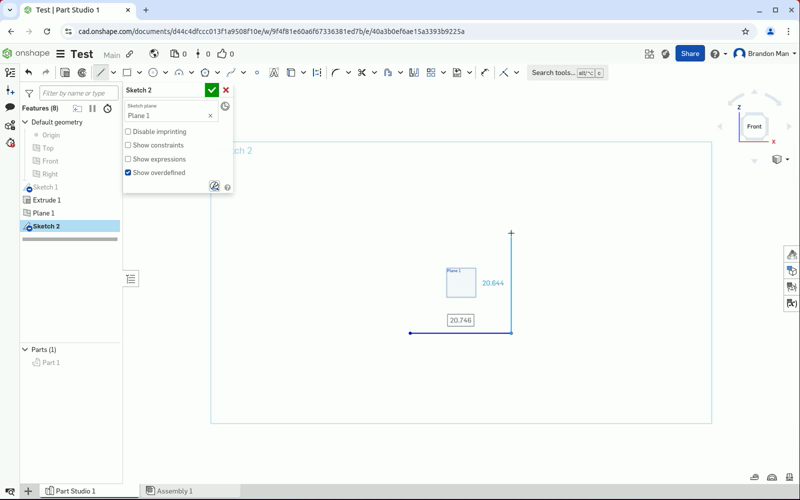
key_up(shift)
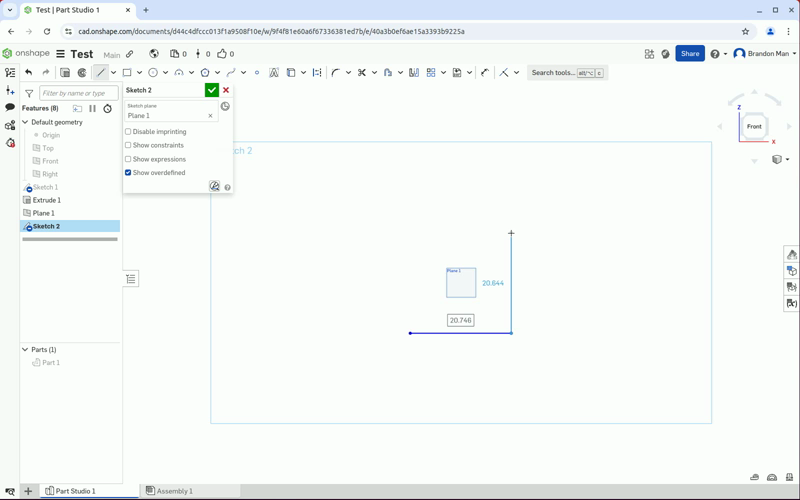
key_down(shift)
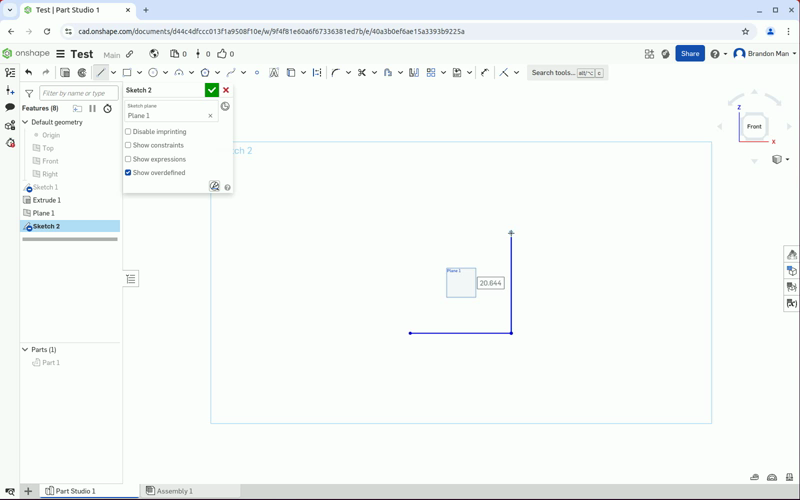
mouse_move(410, 232)
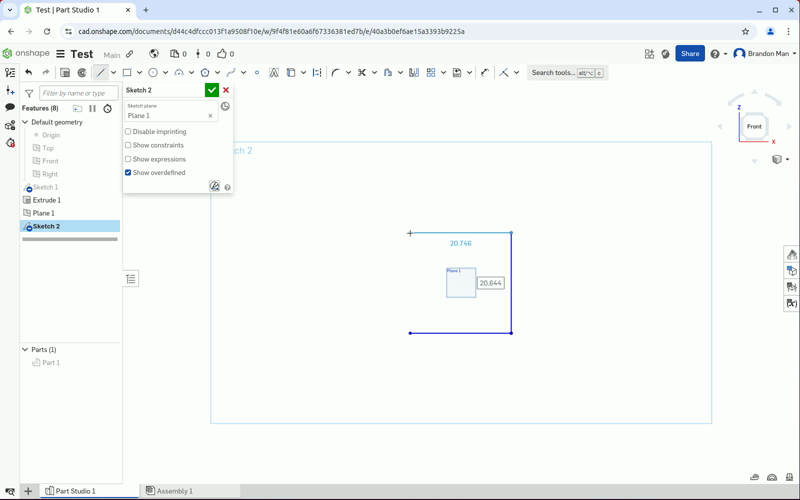
click(410, 232)
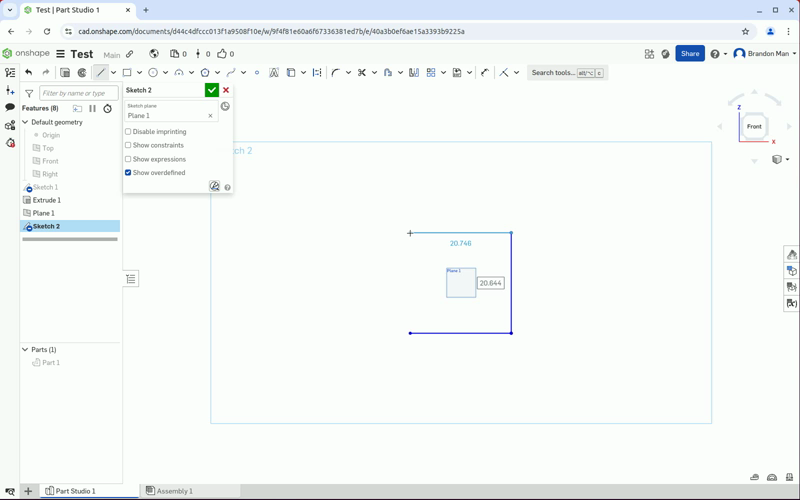
key_up(shift)
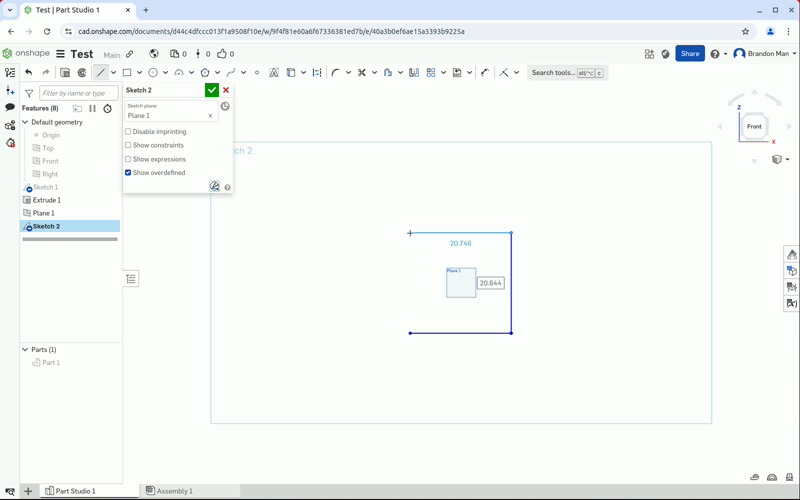
key_down(shift)
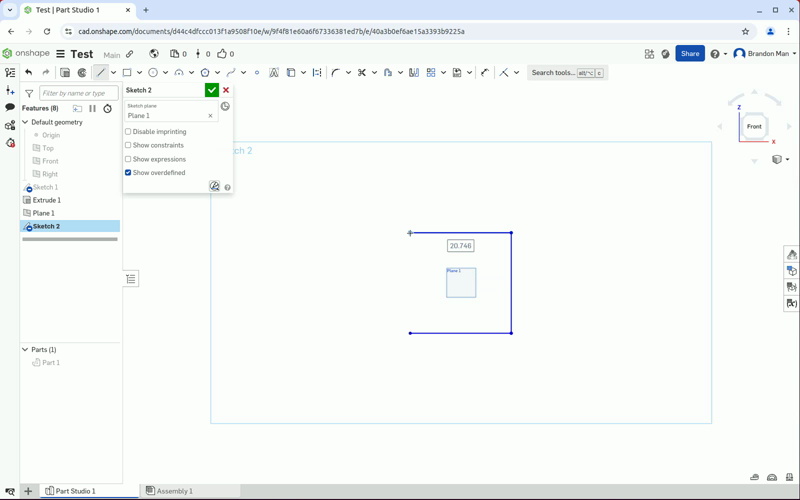
mouse_move(410, 333)
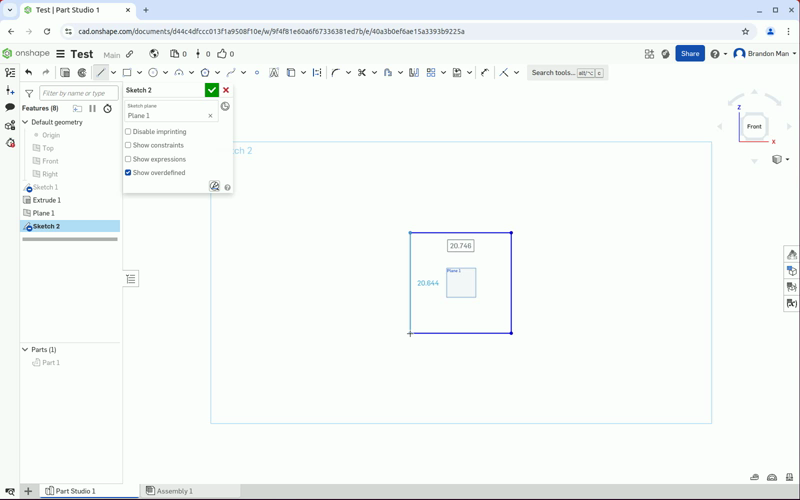
key_up(shift)
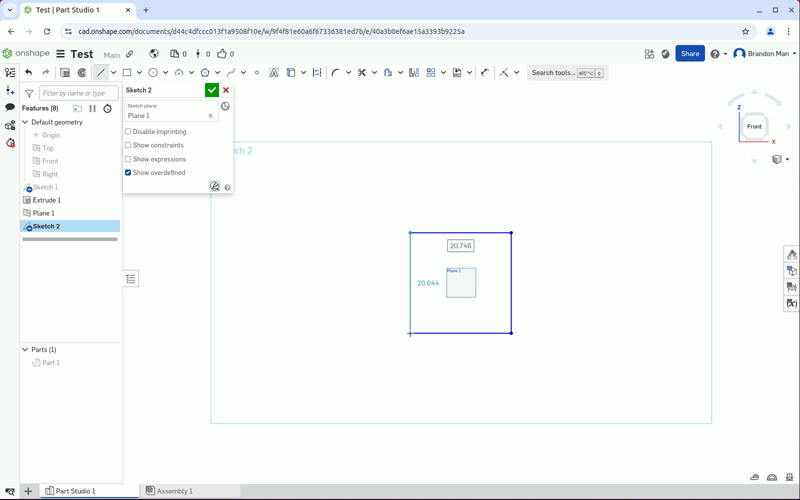
click(410, 333)
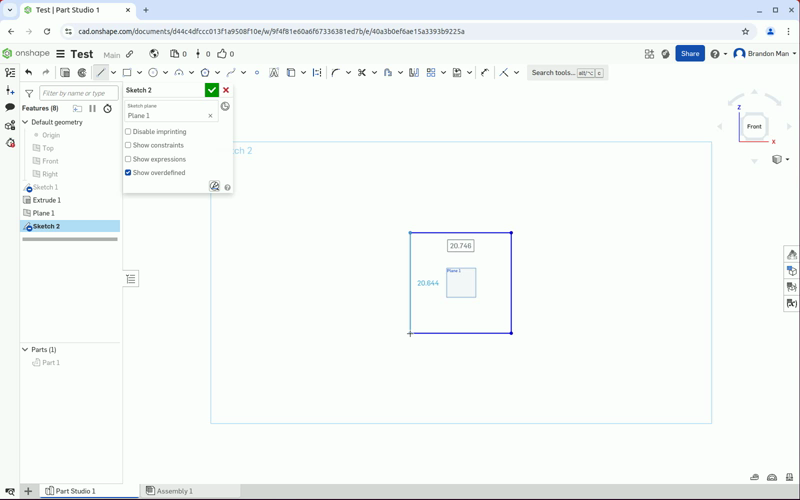
key(esc)
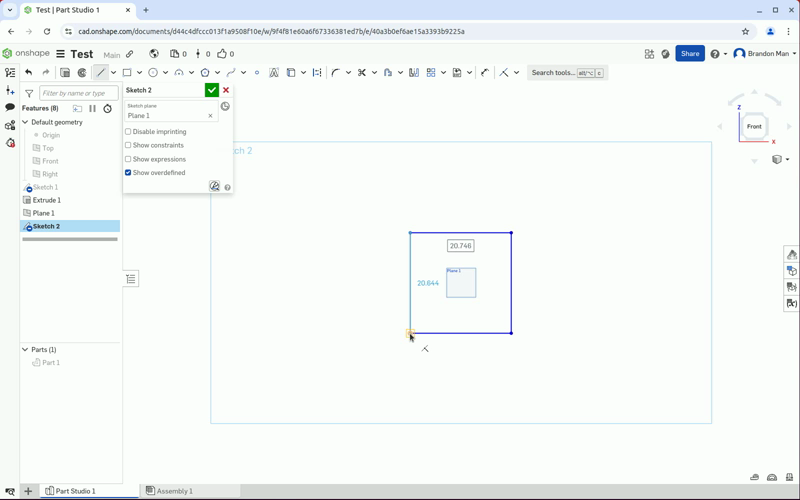
mouse_move(503, 268)
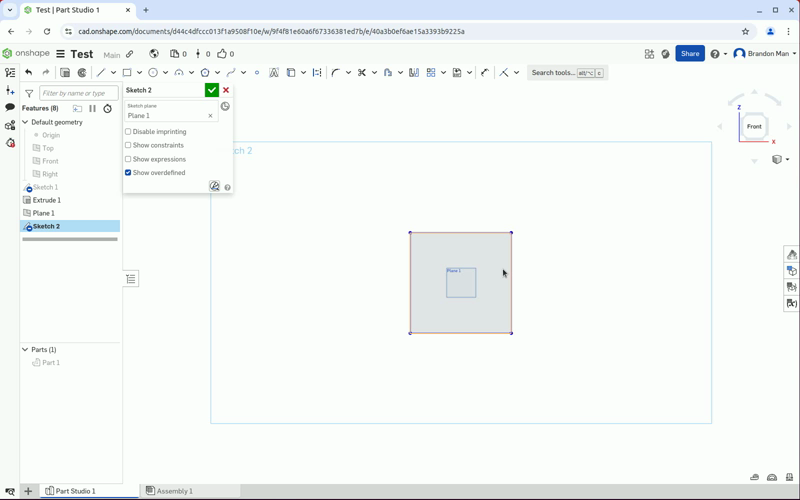
click(503, 268)
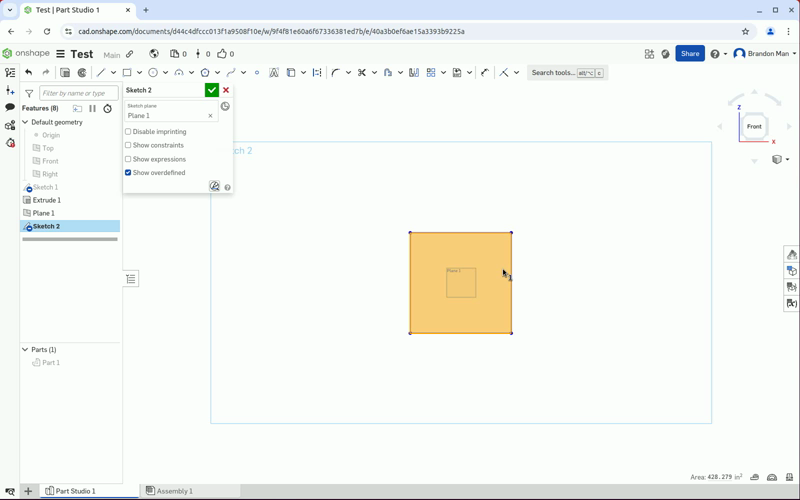
mouse_move(73, 352)
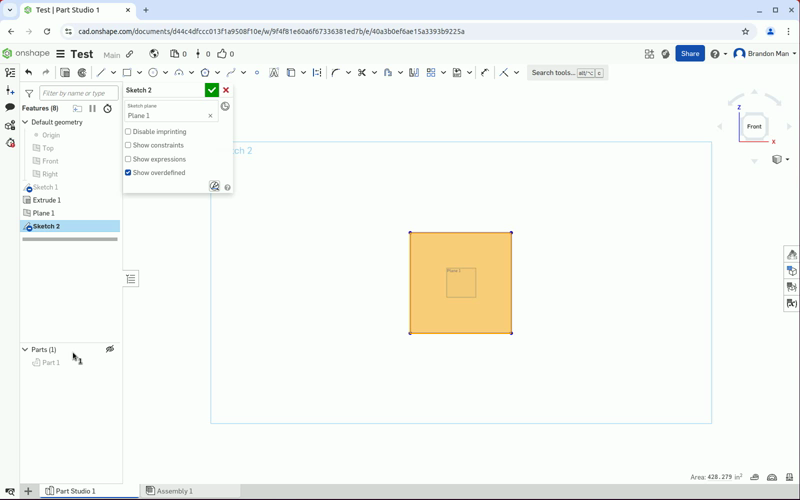
key(shift+y)
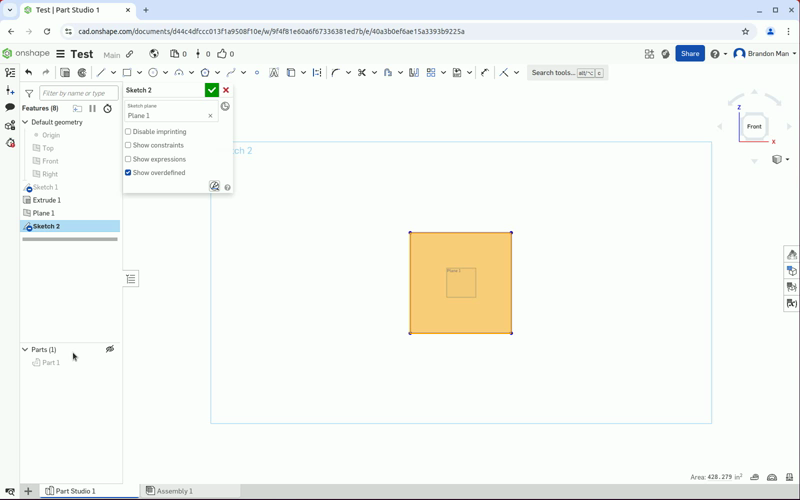
key(shift+e)
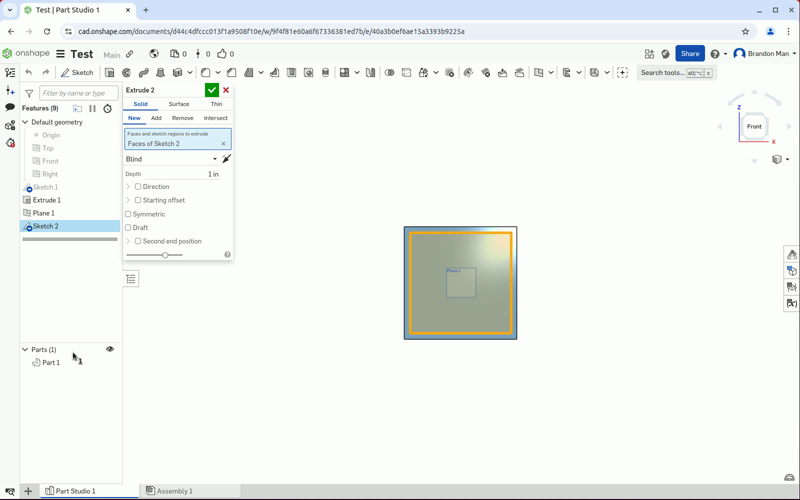
mouse_move(143, 106)
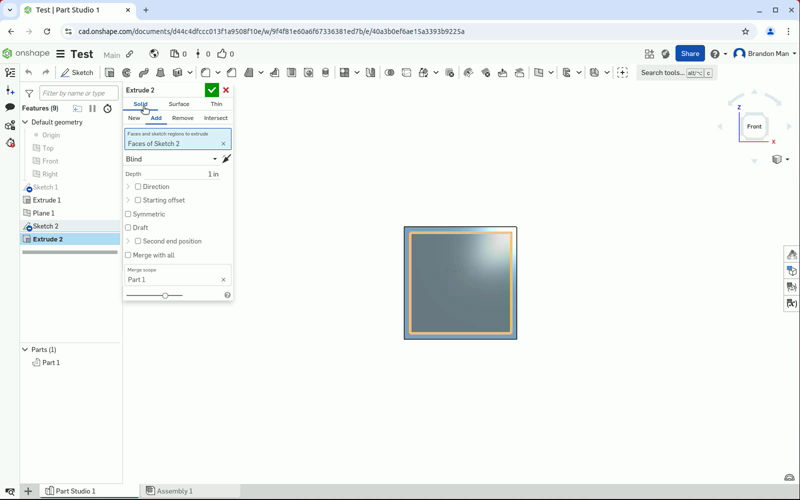
click(143, 106)
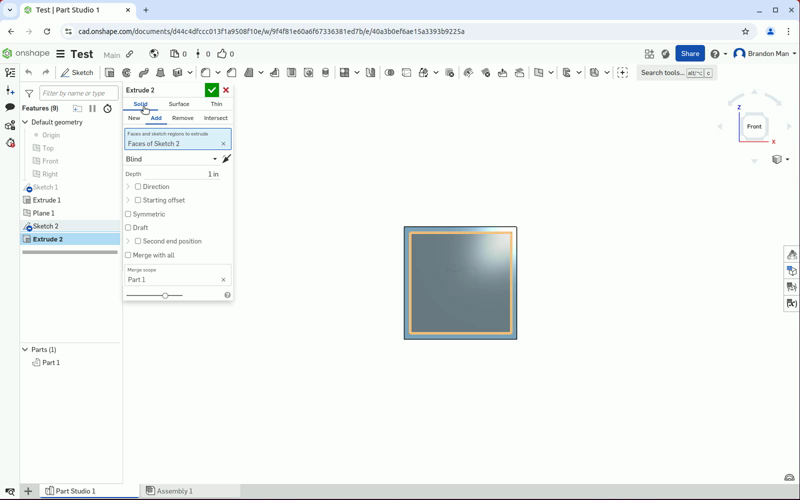
mouse_move(186, 120)
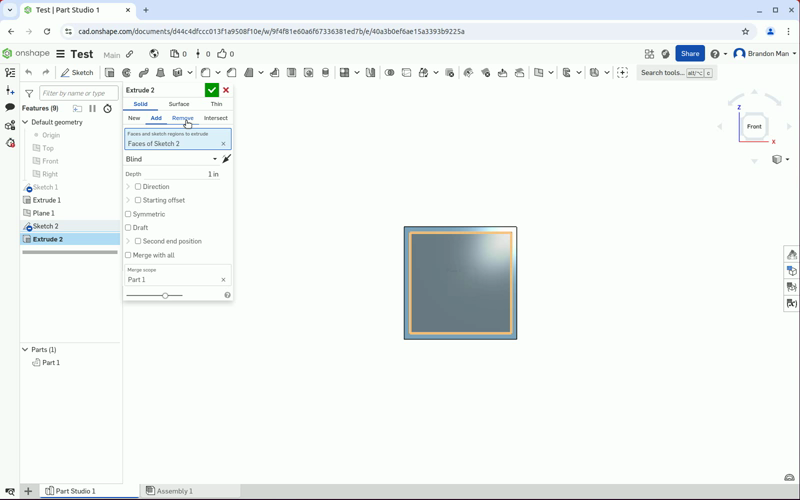
click(186, 120)
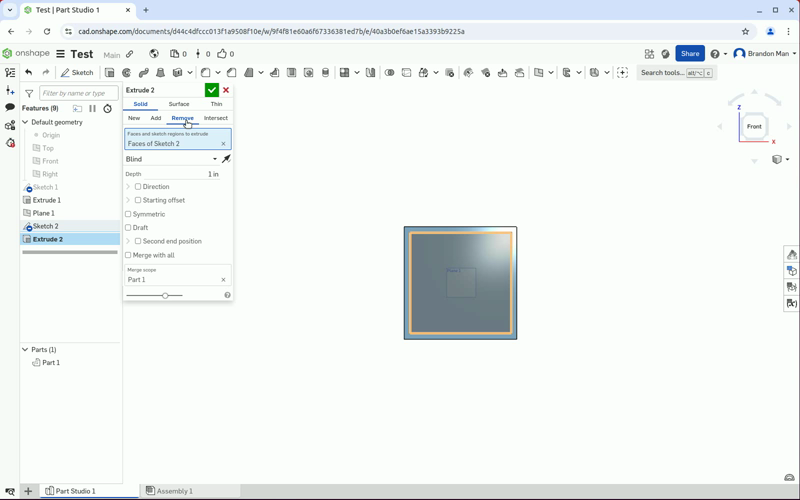
key(tab, 4)
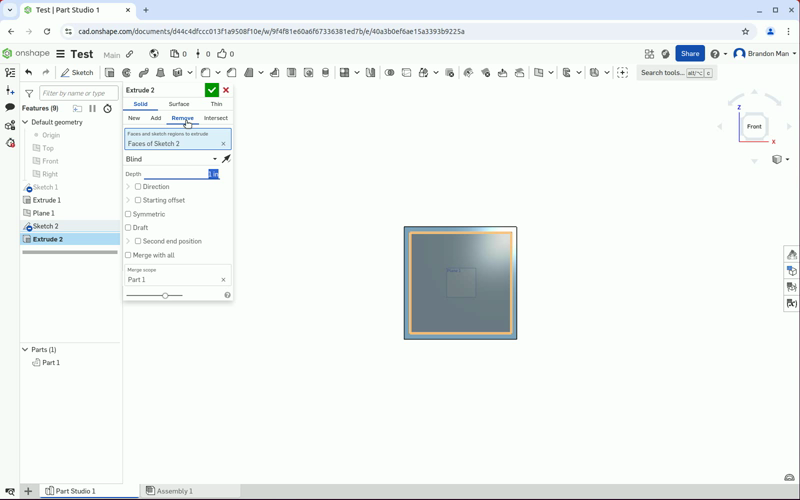
text(22.386)
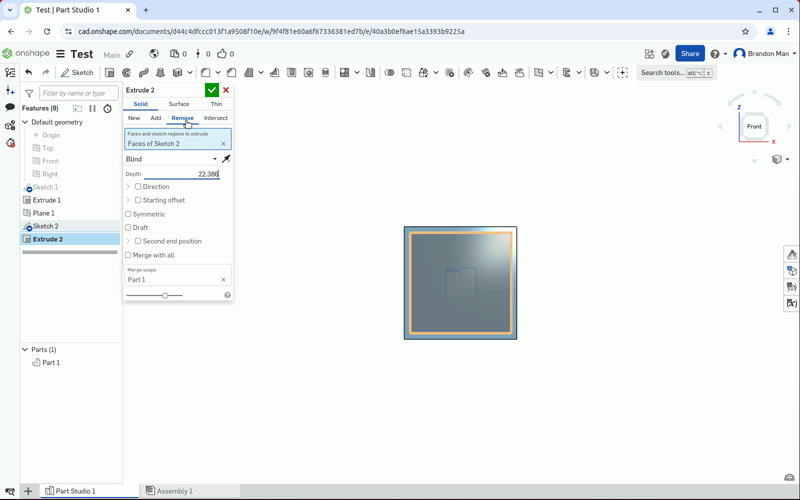
key(tab, 6)
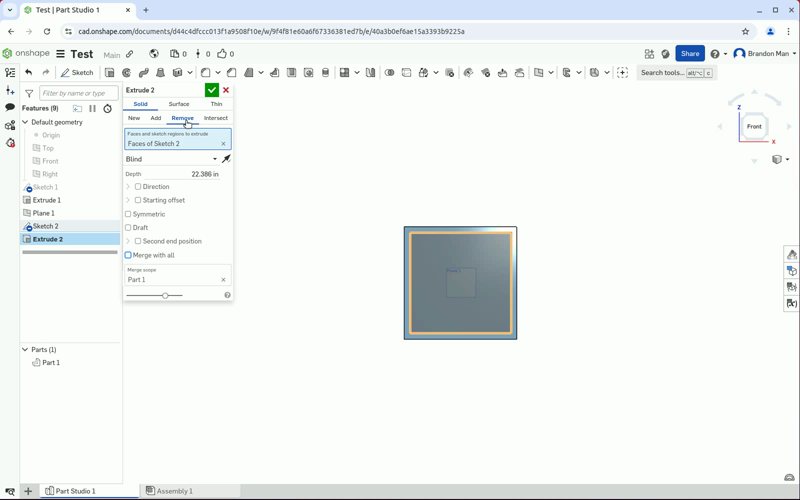
key(space)
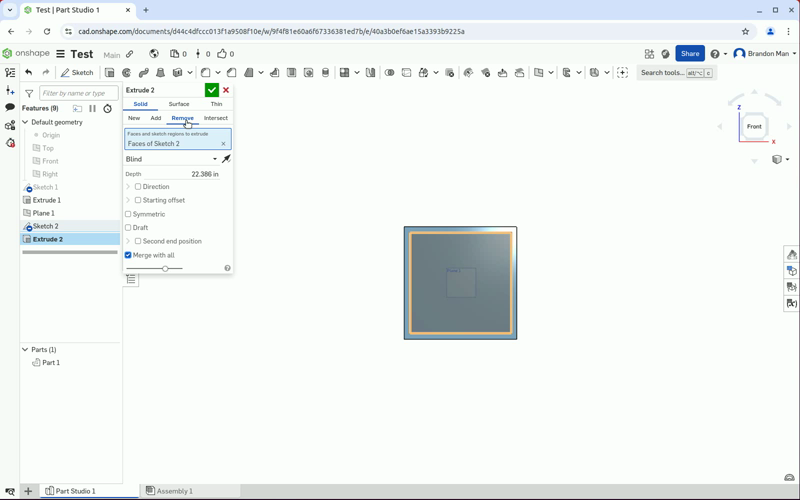
key(enter)
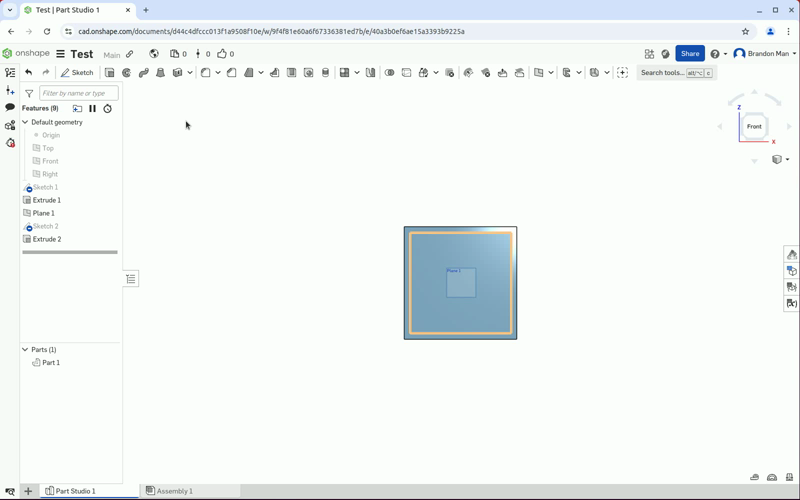
key(shift+h)
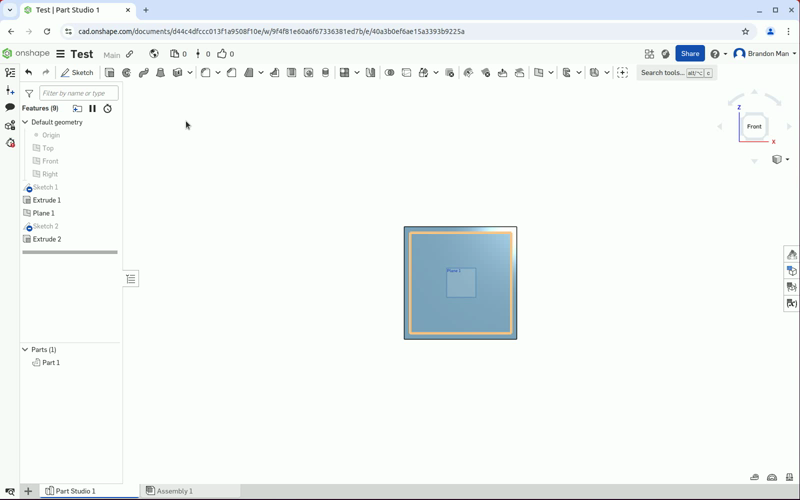
key(shift+h)
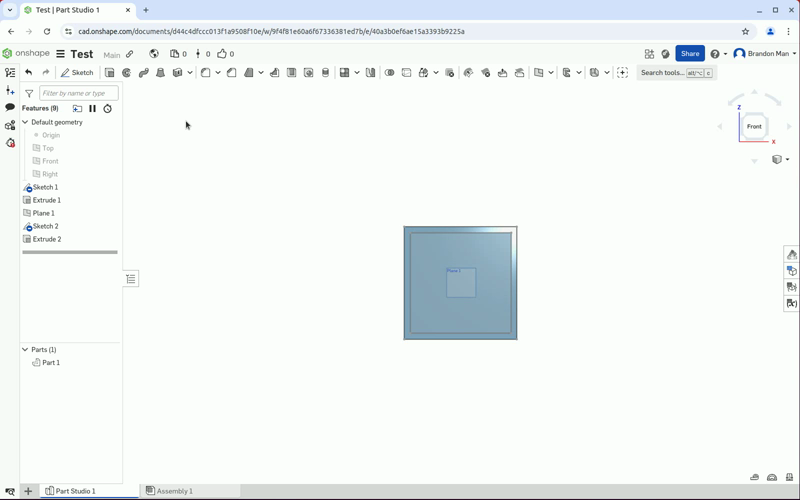
key(shift+7)
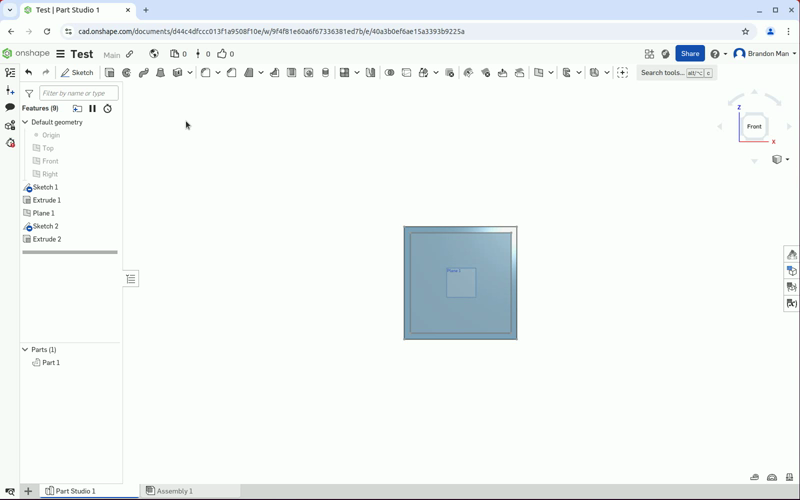
key(left, 2)
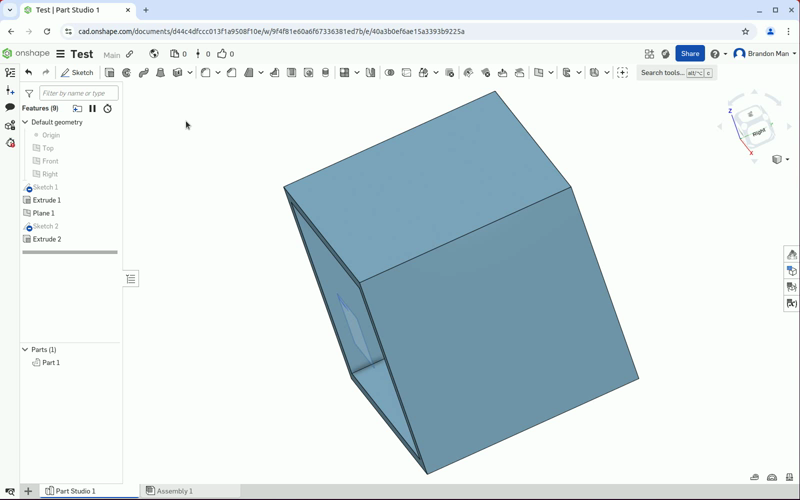
key(down, 2)
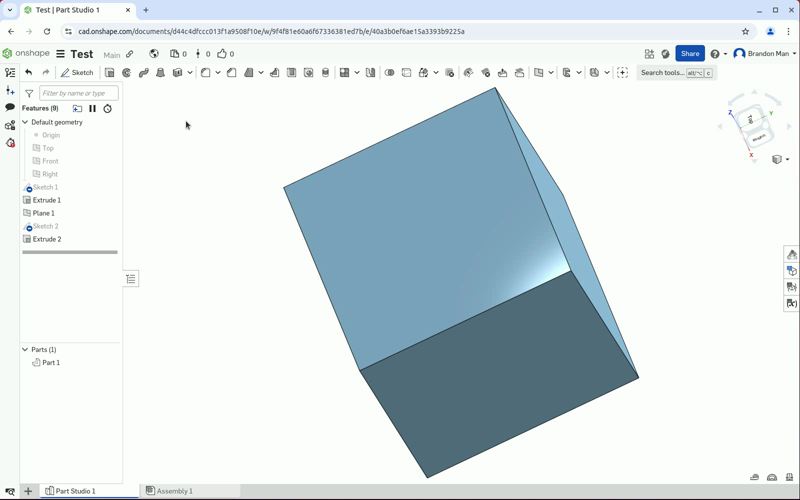
key(up, 2)
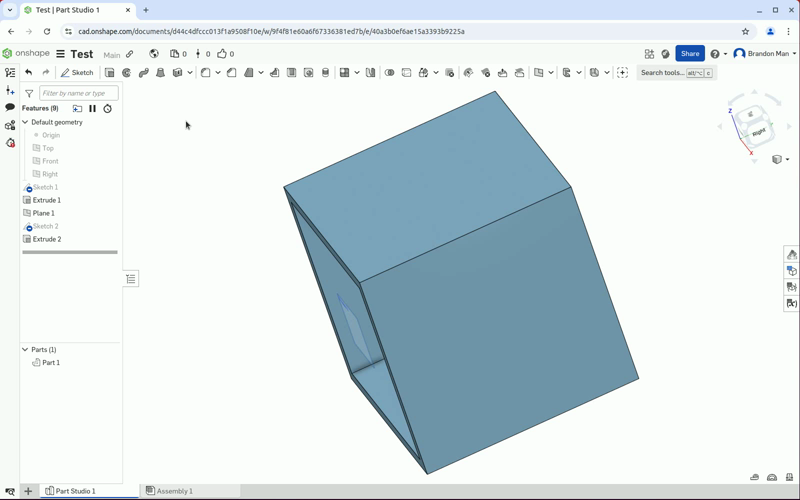
key(right, 2)
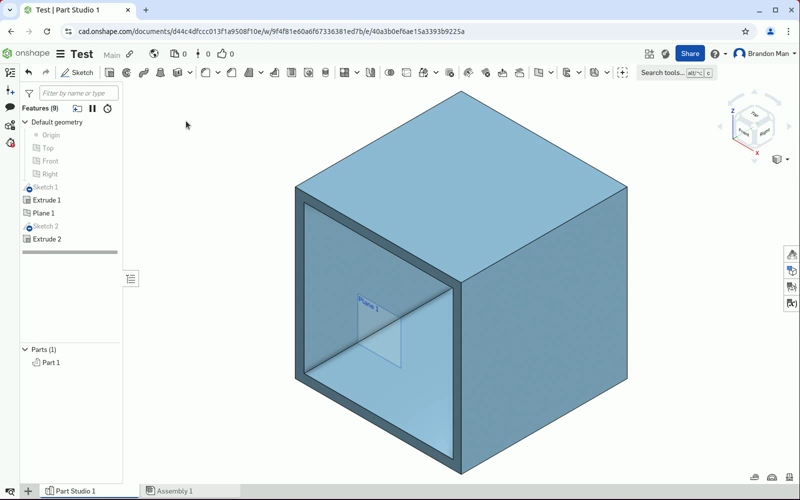
mouse_move(73, 189)
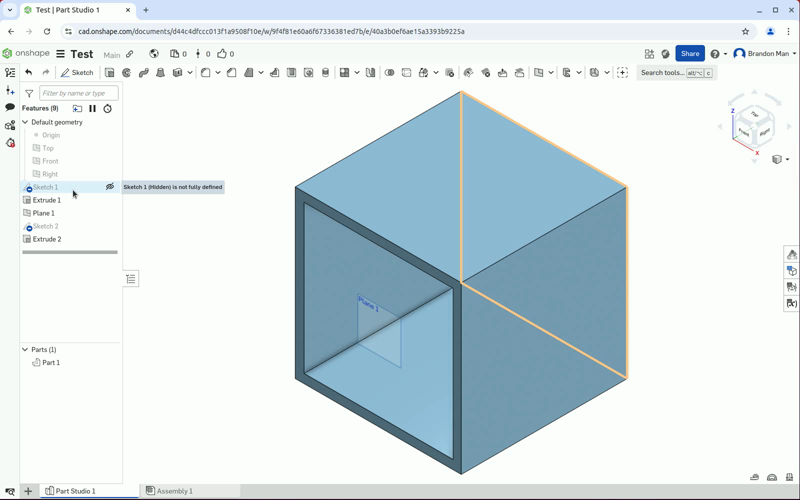
click(73, 189)